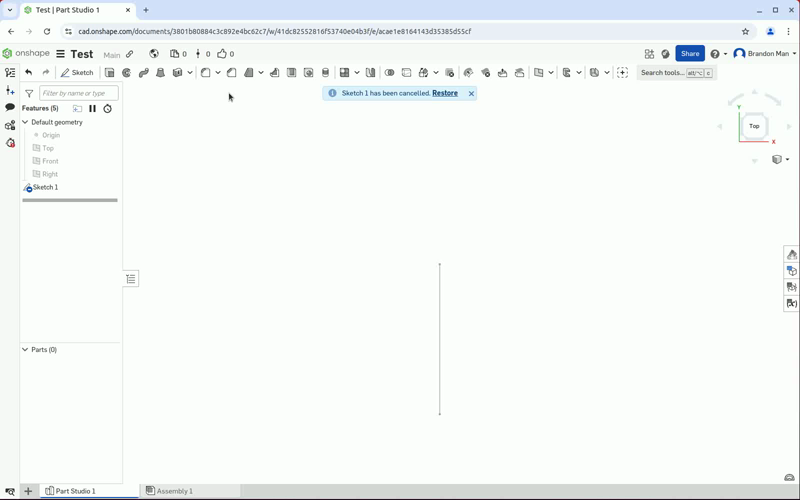
key(shift+h)
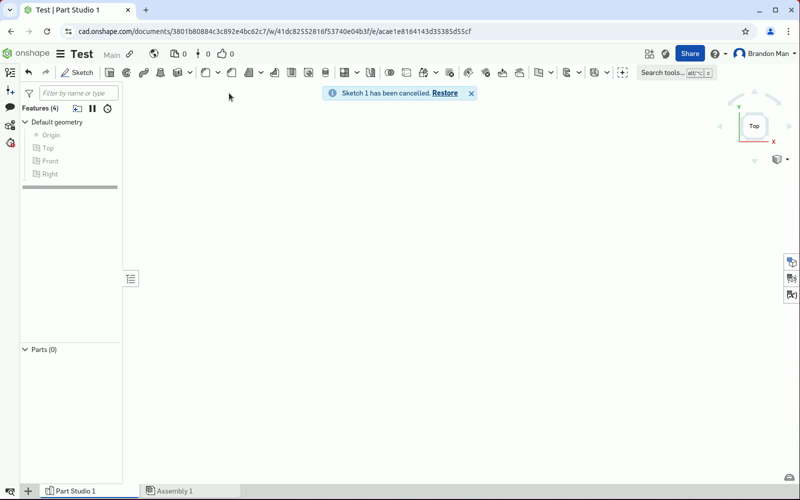
mouse_move(73, 352)
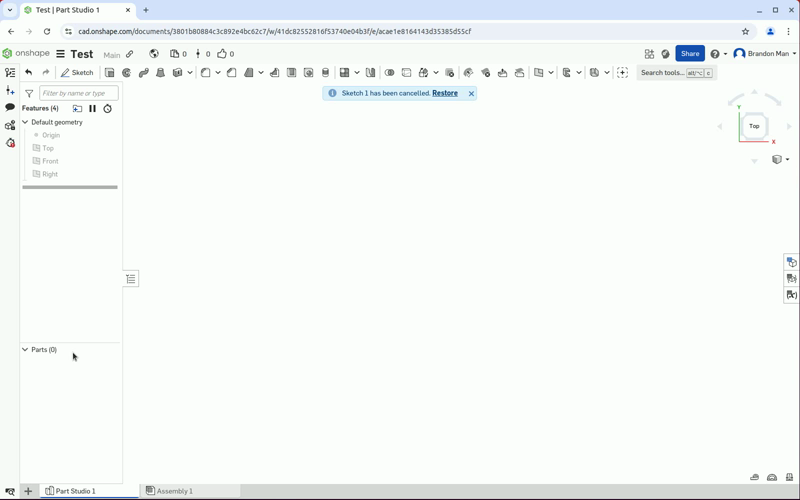
key(y)
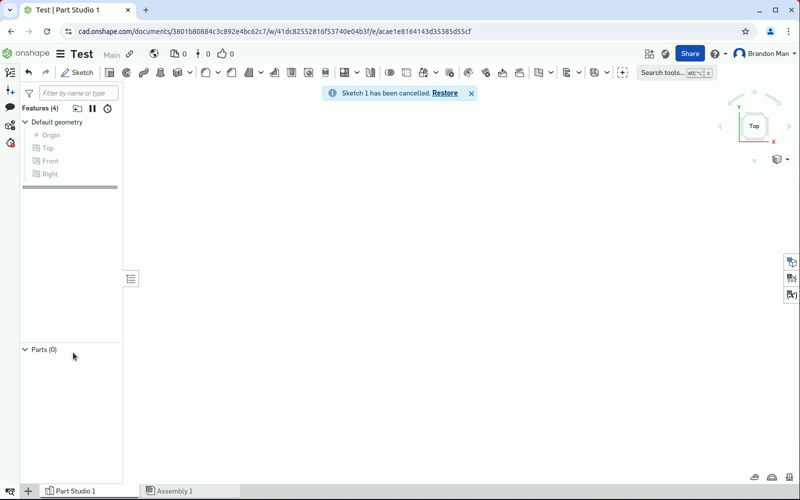
key(shift+p)
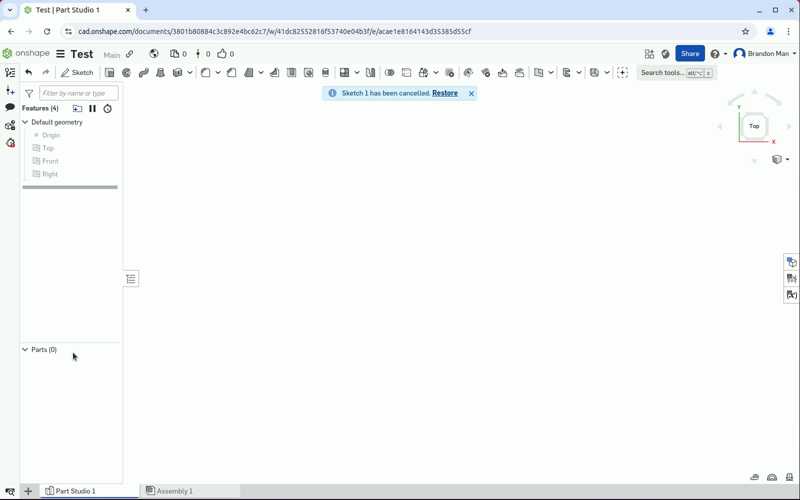
key(space)
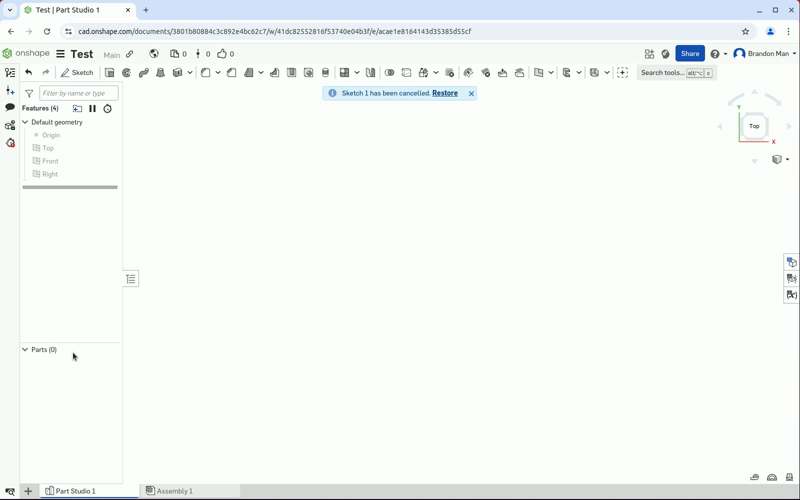
key_down(shift)
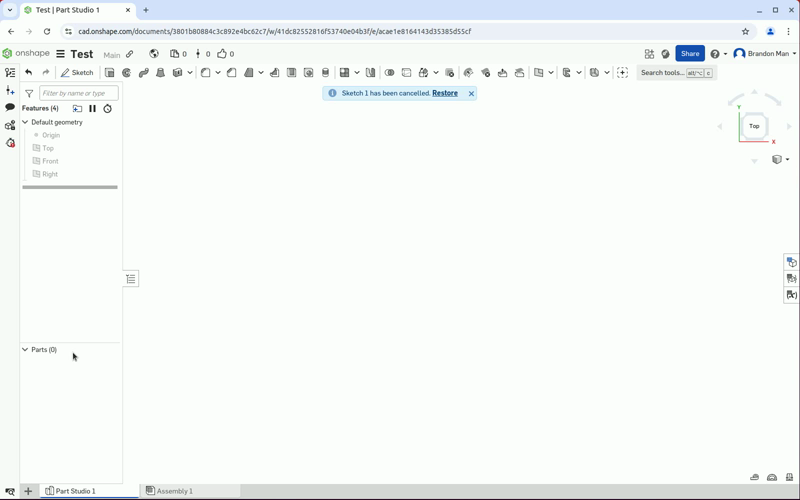
key(up)
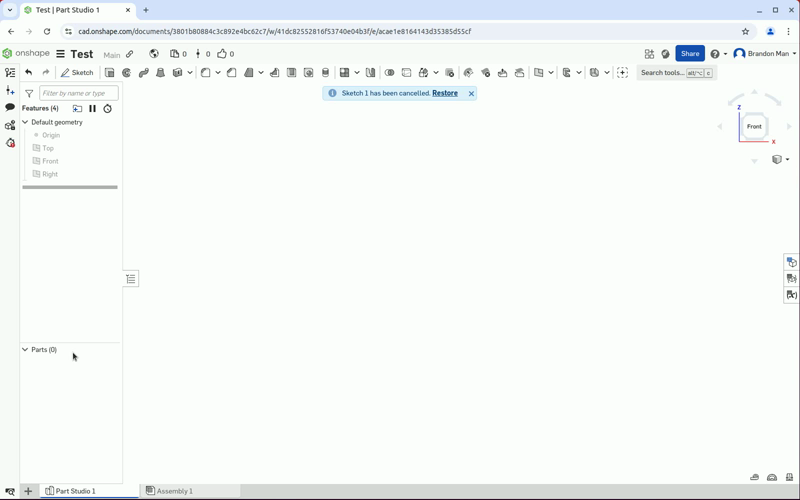
key_up(shift)
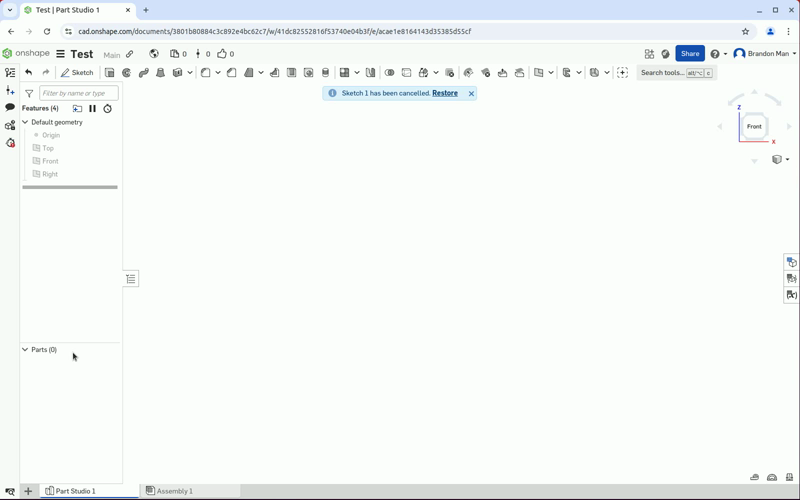
mouse_move(73, 352)
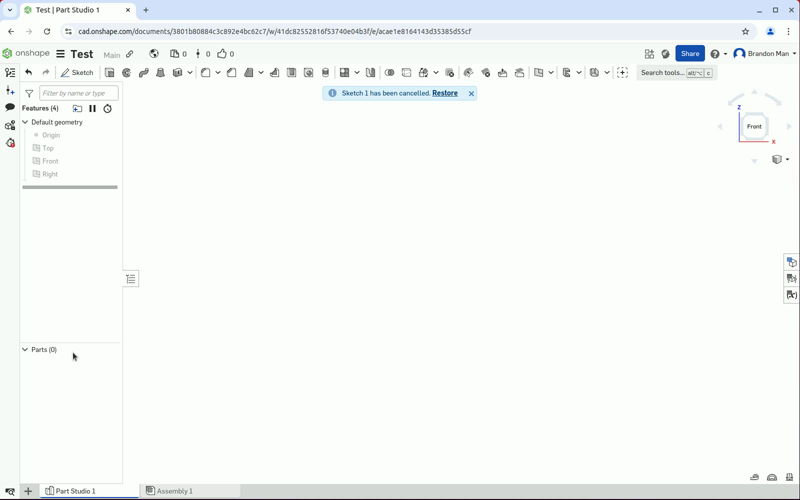
key(shift+y)
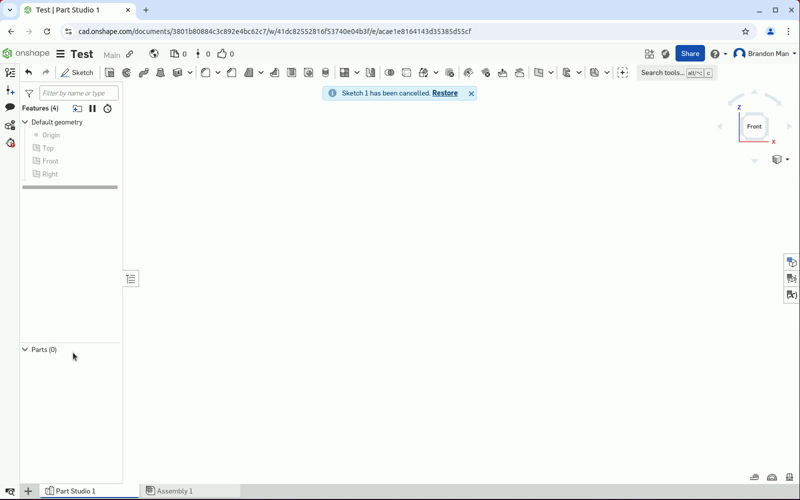
key(shift+s)
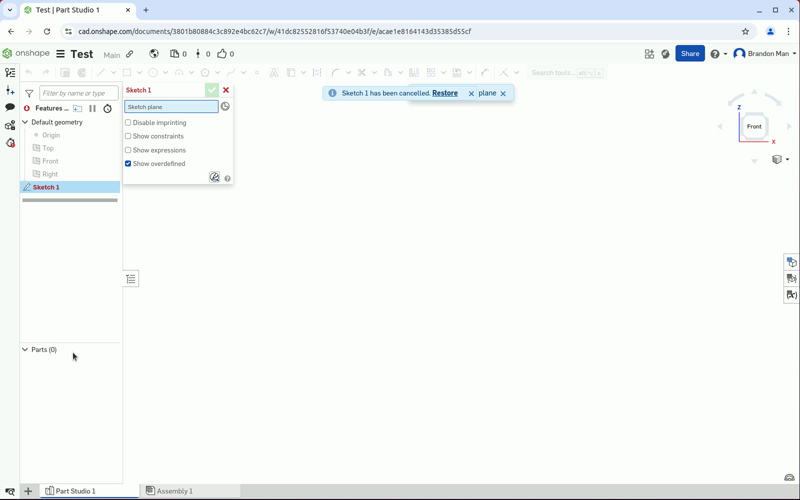
mouse_move(73, 163)
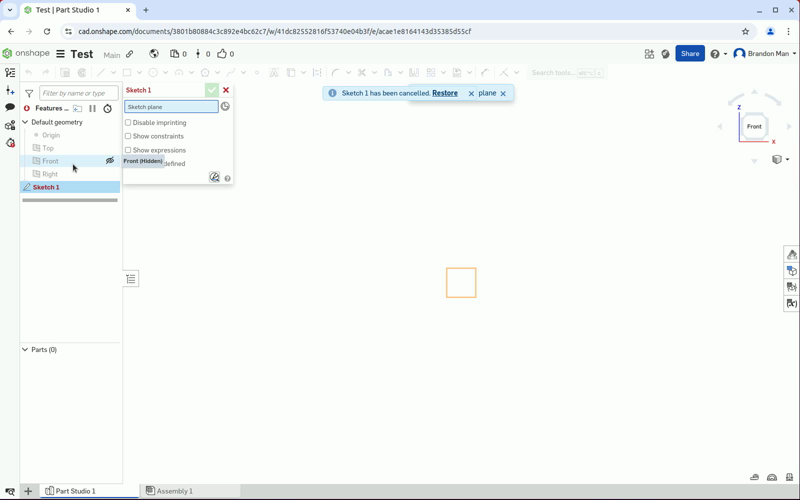
click(73, 163)
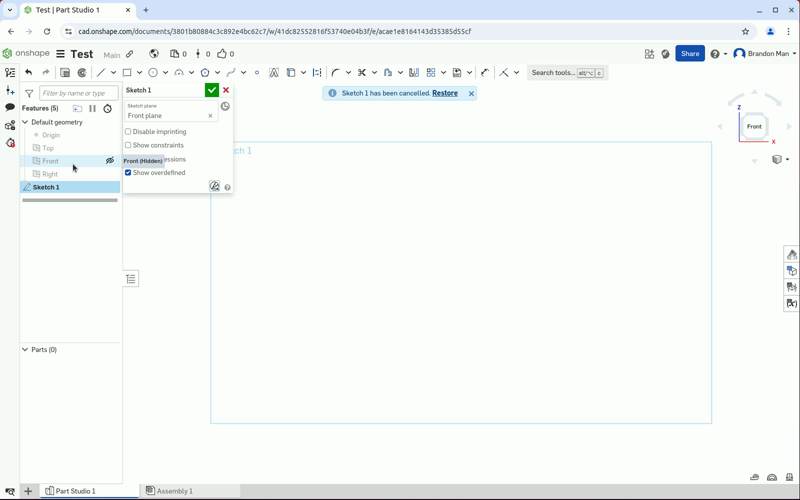
mouse_move(73, 352)
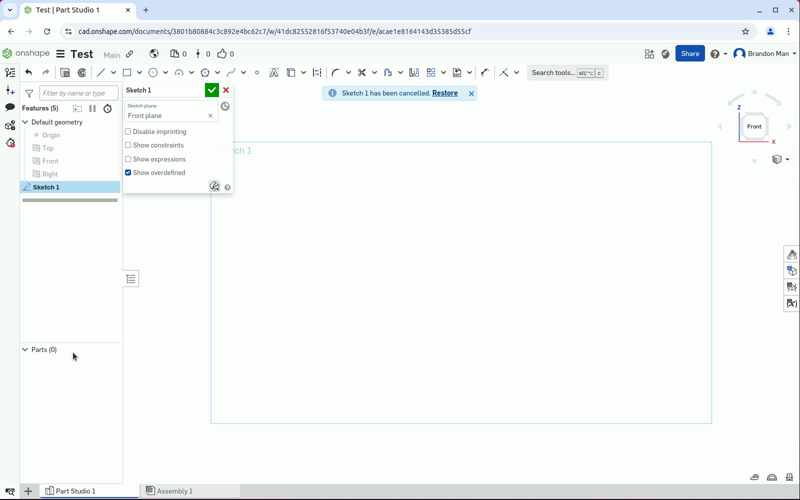
key(y)
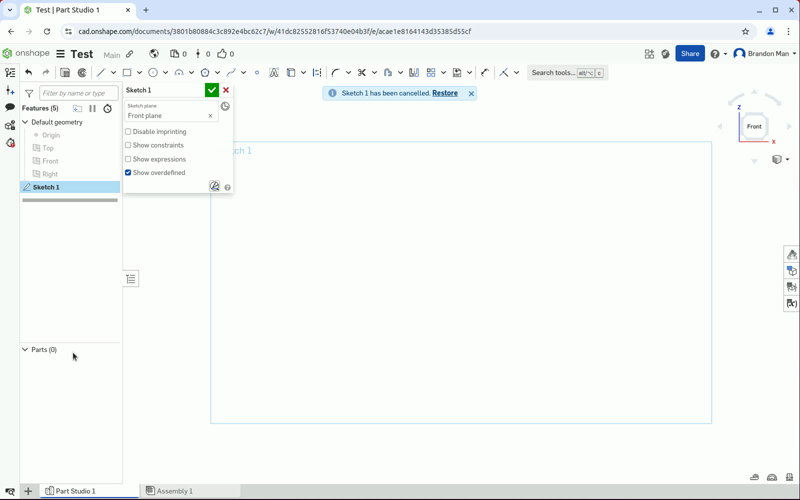
key(l)
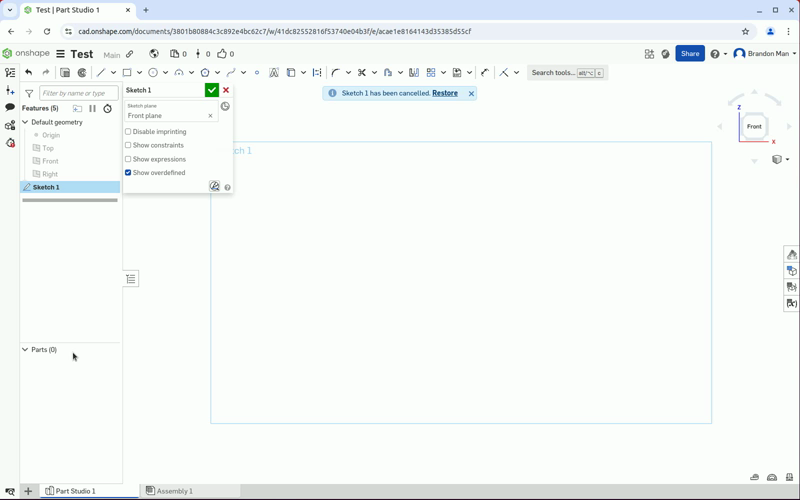
key_down(shift)
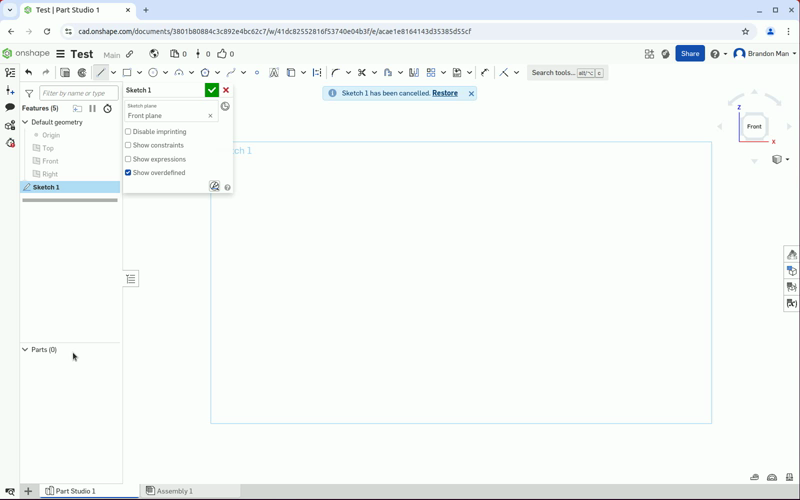
mouse_move(420, 356)
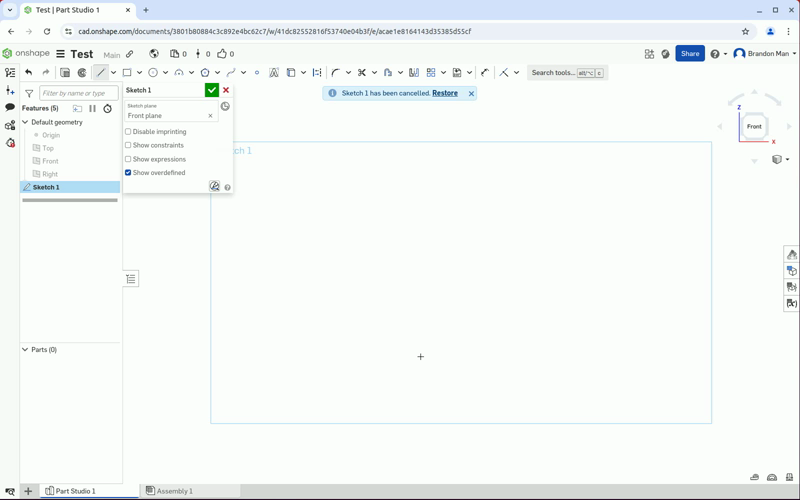
click(420, 356)
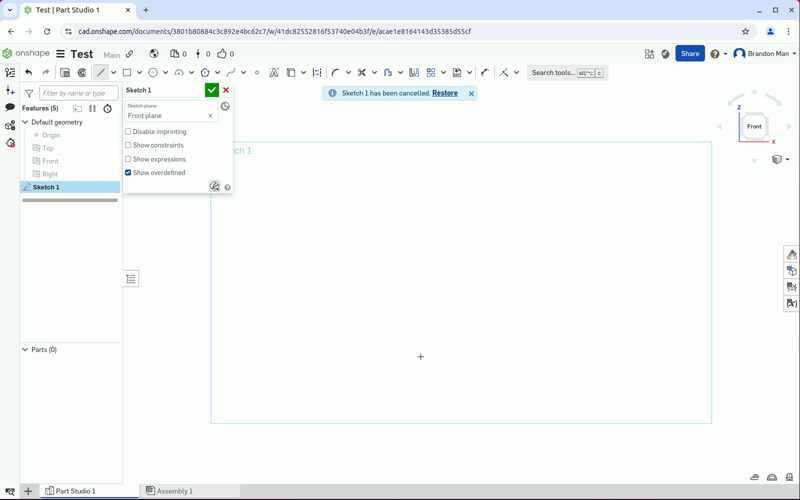
key_up(shift)
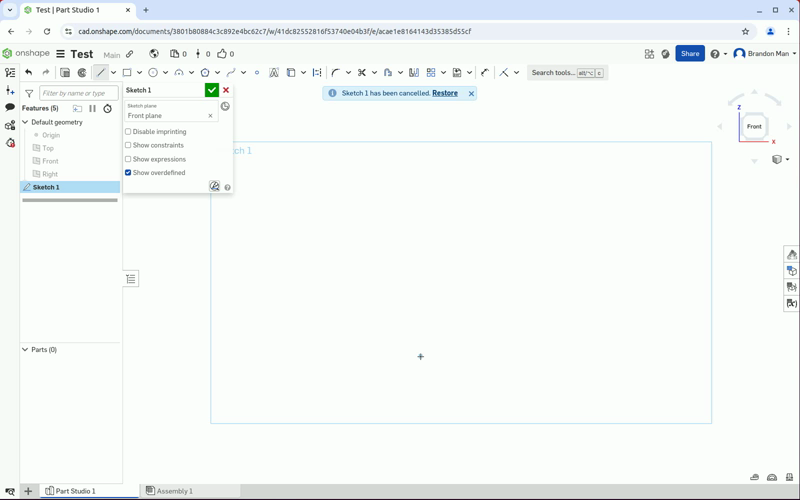
key_down(shift)
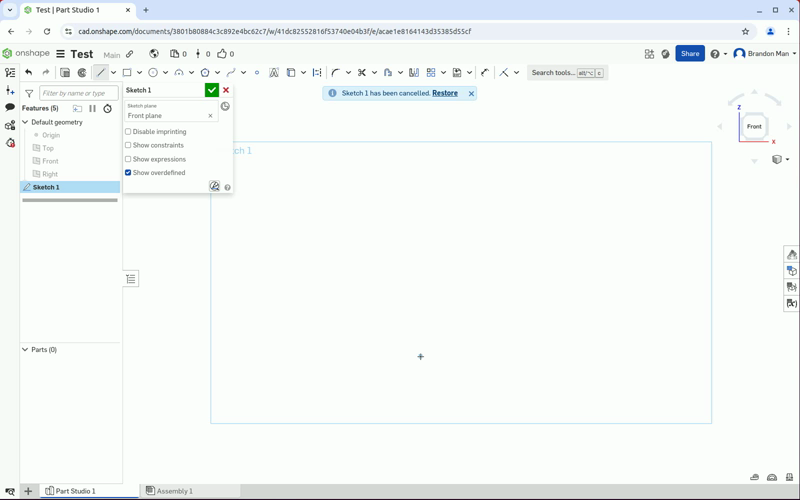
mouse_move(499, 356)
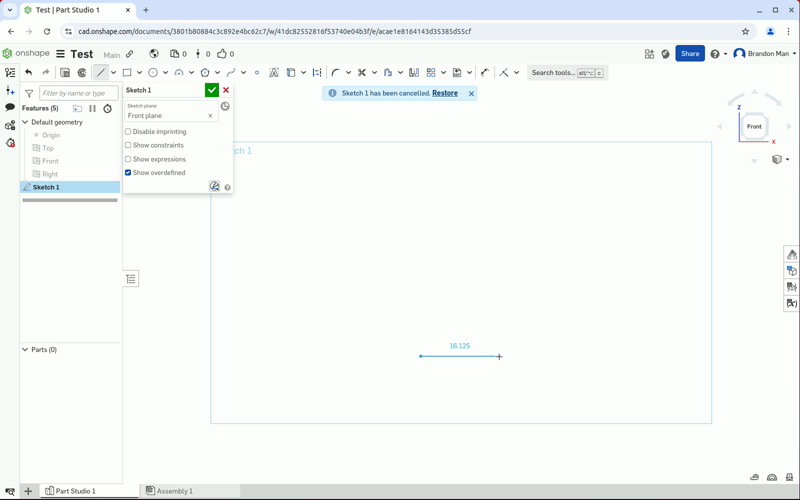
click(499, 356)
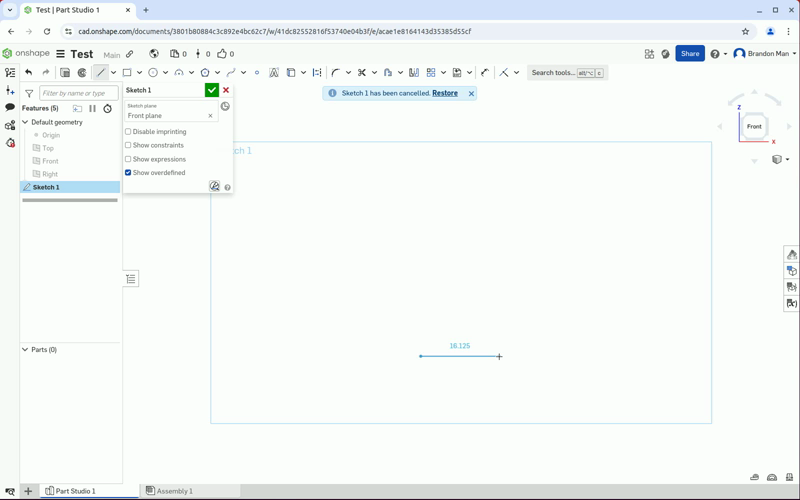
key_up(shift)
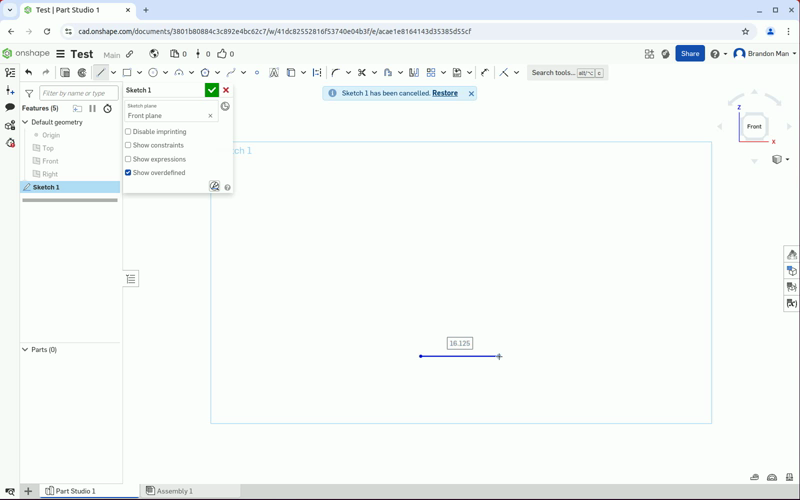
key_down(shift)
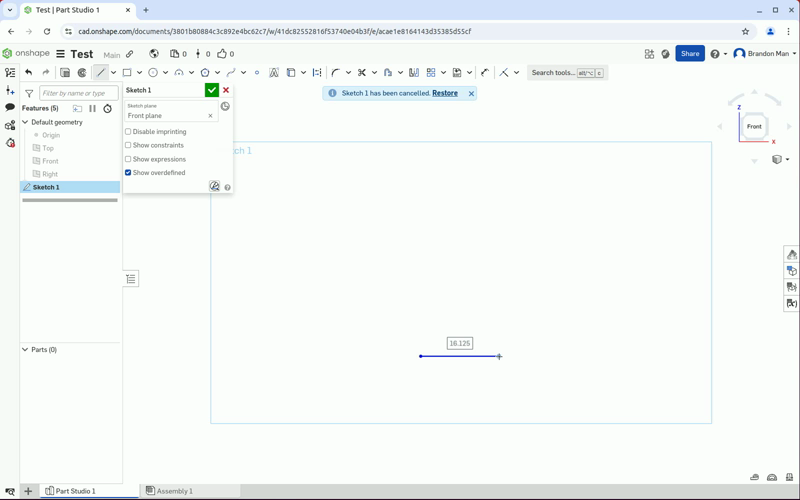
mouse_move(499, 210)
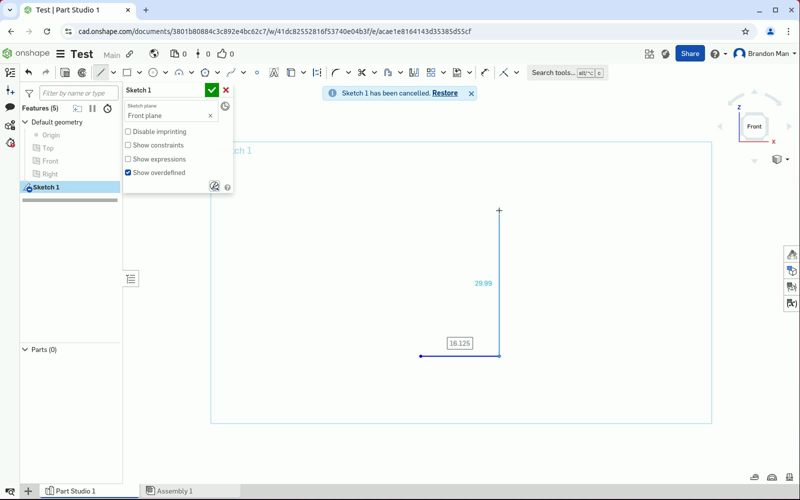
click(499, 210)
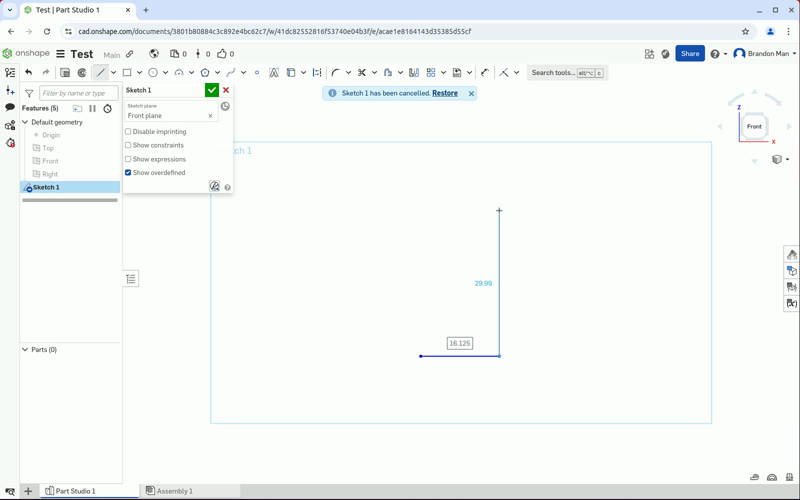
key_up(shift)
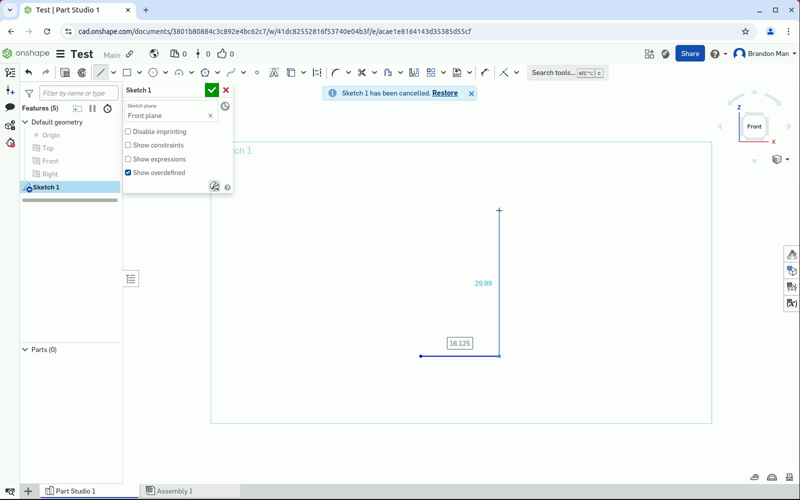
key(esc)
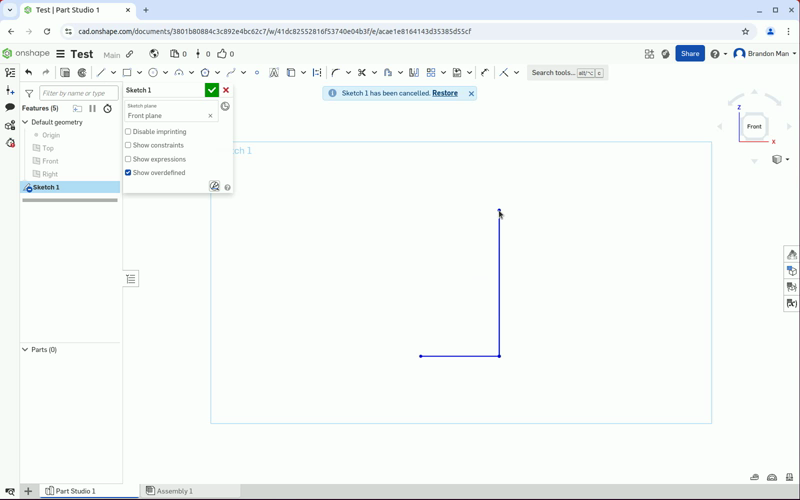
key(a)
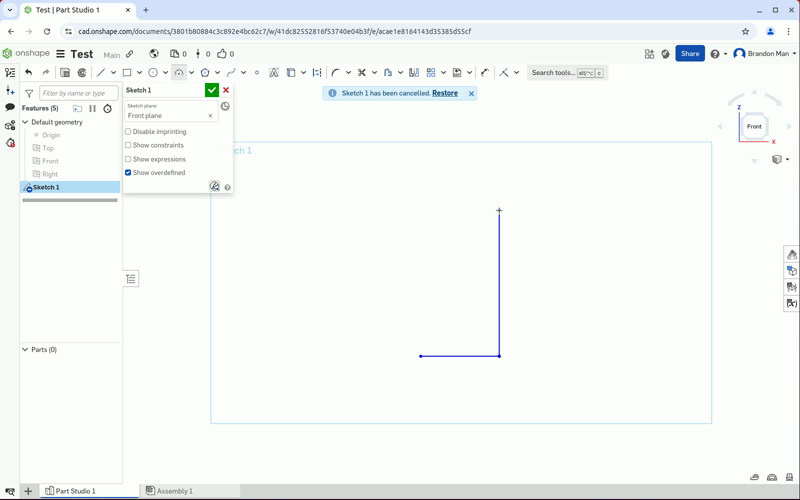
mouse_move(499, 210)
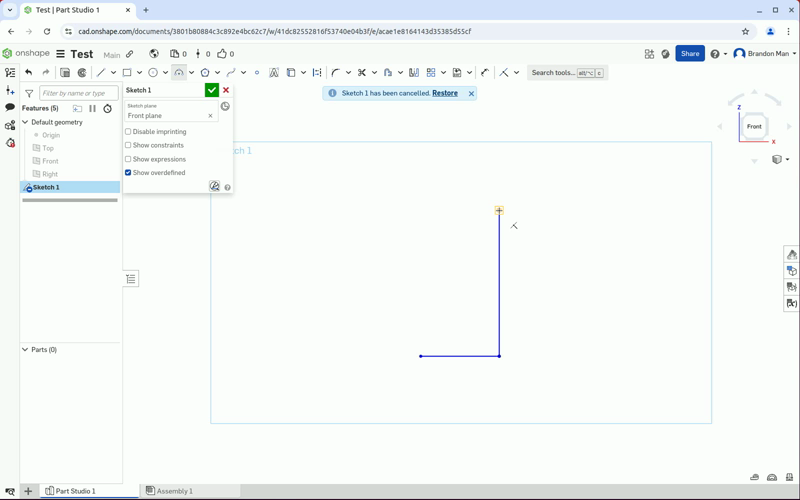
click(499, 210)
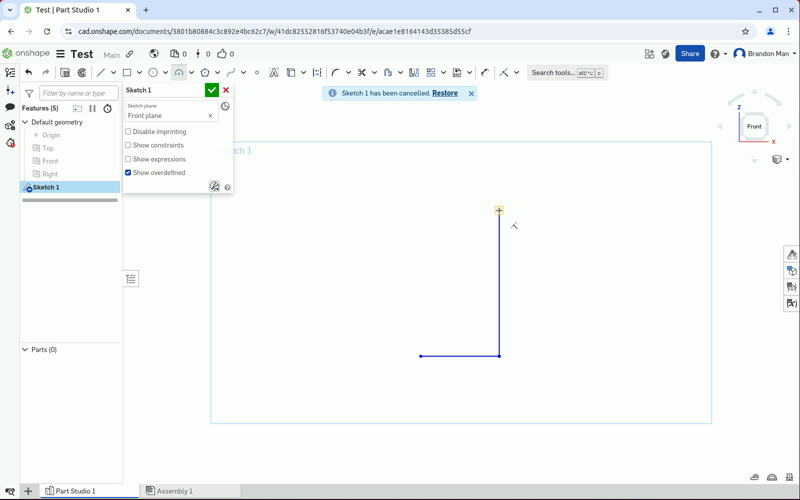
key_down(shift)
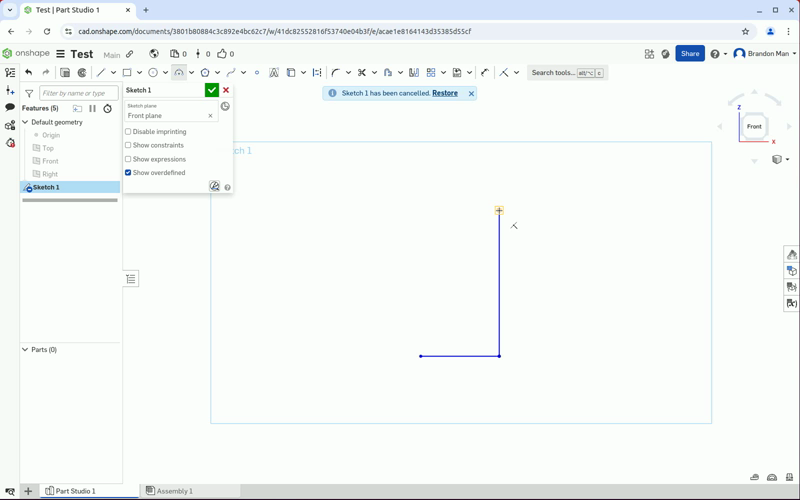
mouse_move(420, 210)
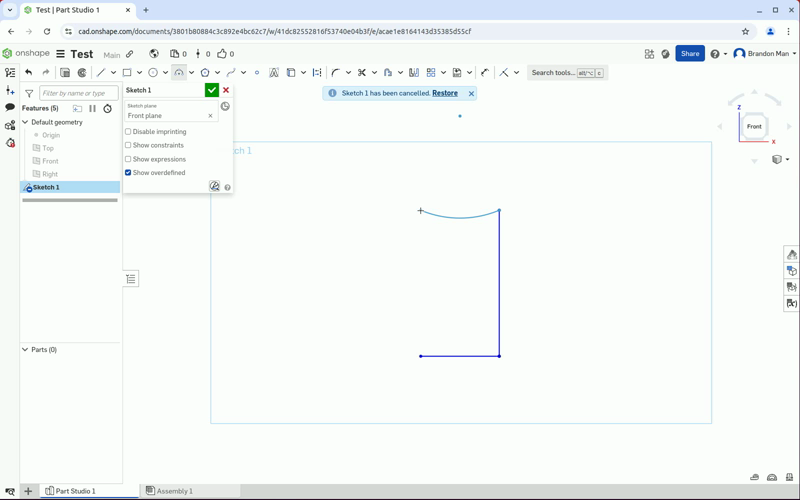
click(420, 210)
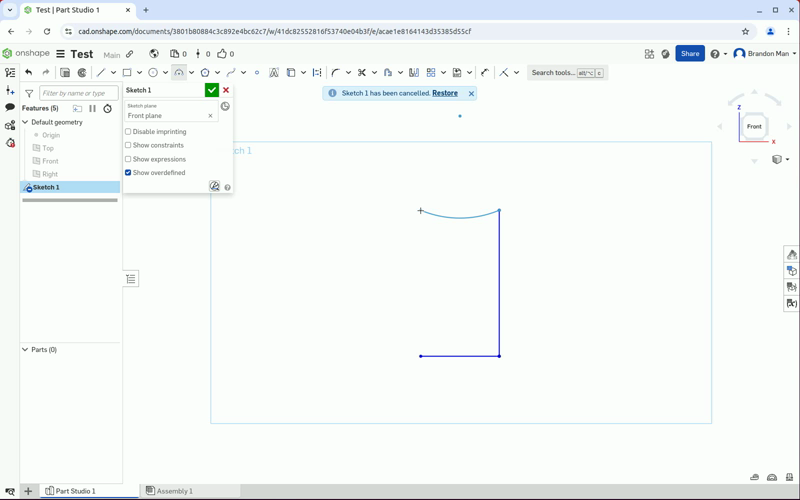
mouse_move(460, 170)
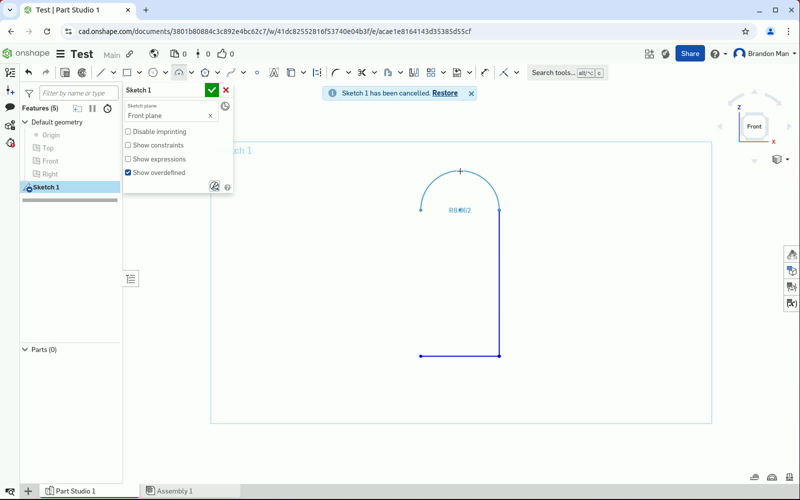
click(460, 170)
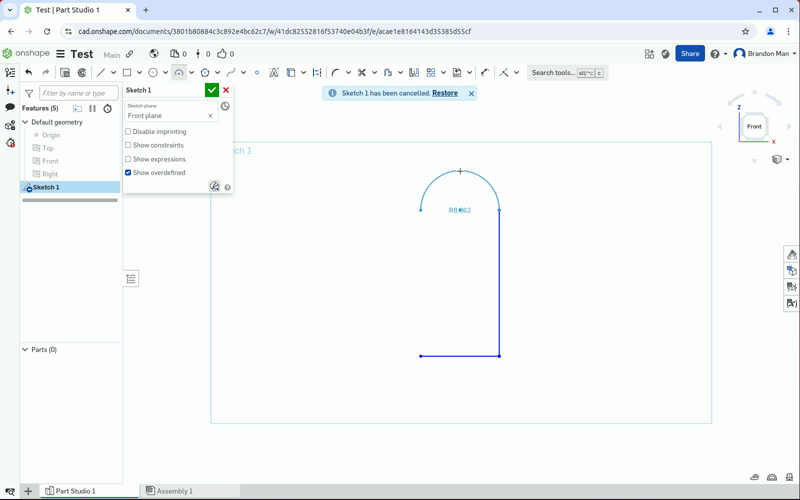
key_up(shift)
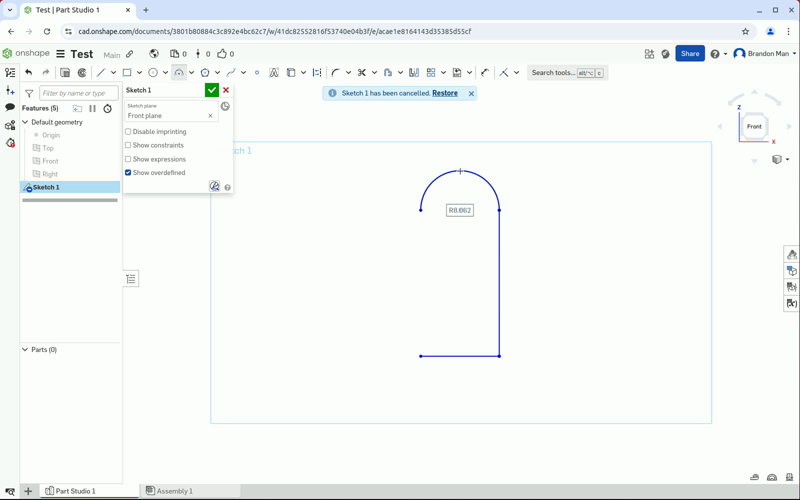
key(esc)
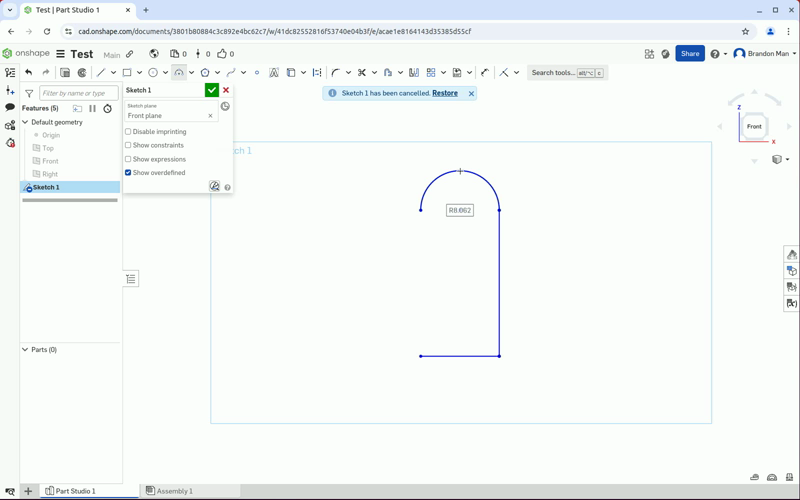
key(l)
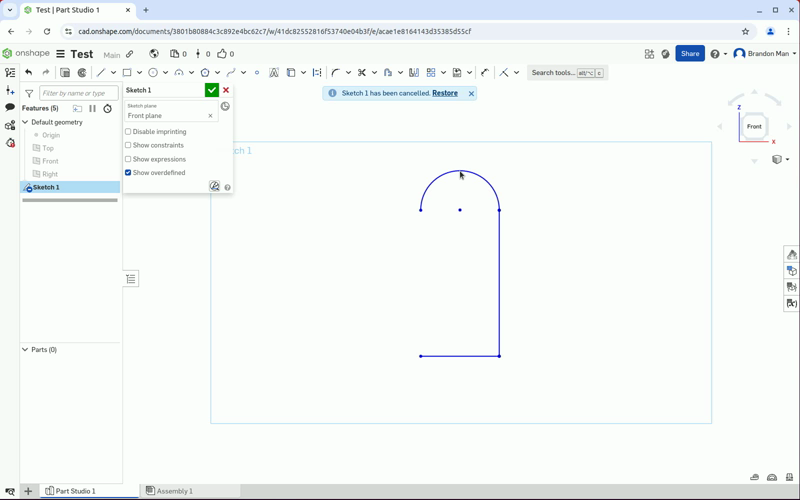
mouse_move(420, 210)
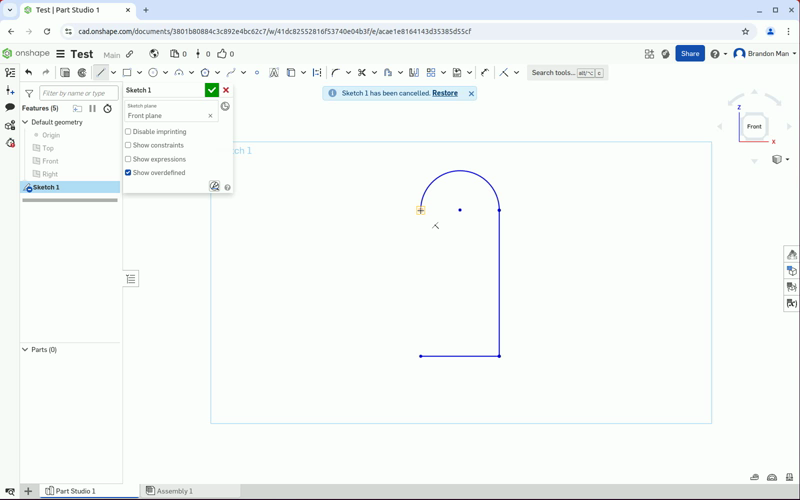
click(420, 210)
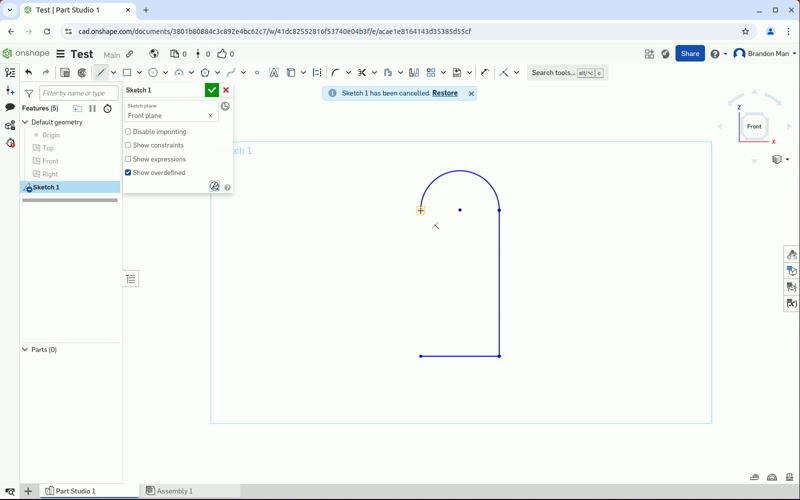
key_down(shift)
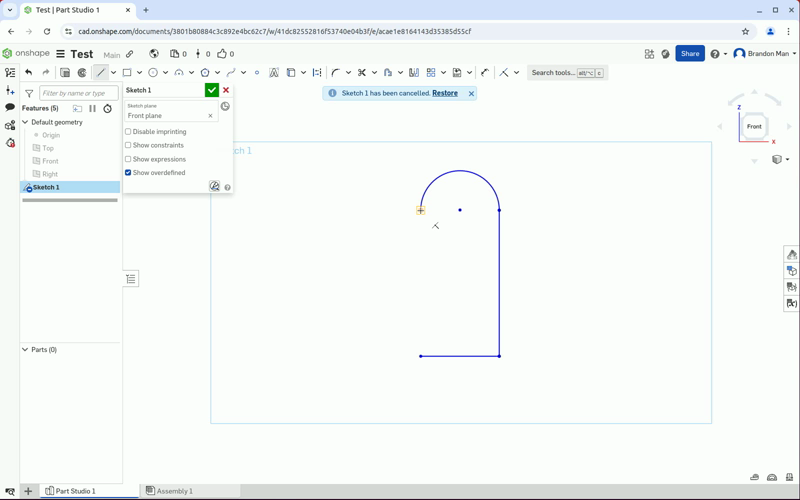
key_up(shift)
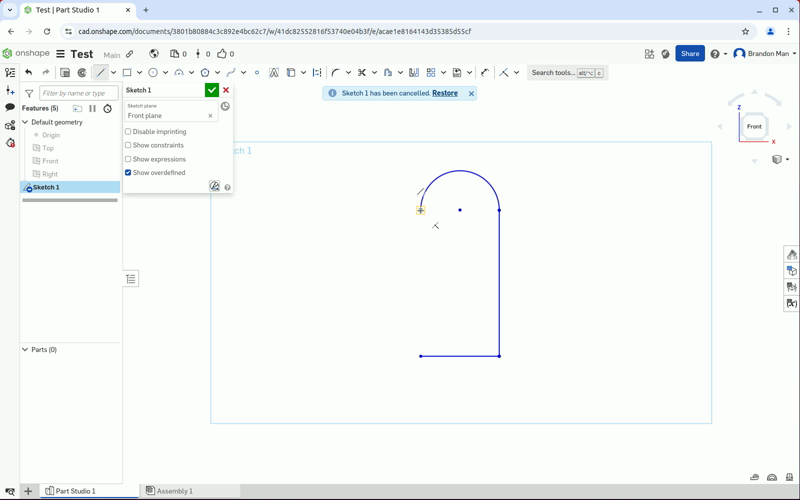
key_down(shift)
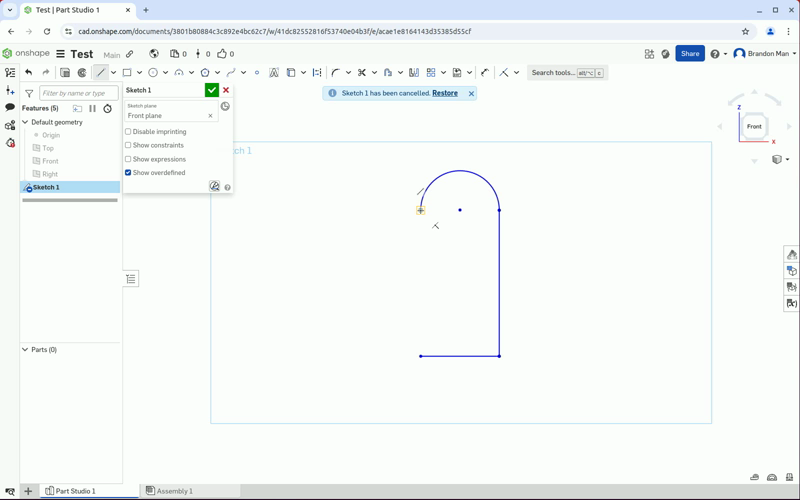
mouse_move(420, 356)
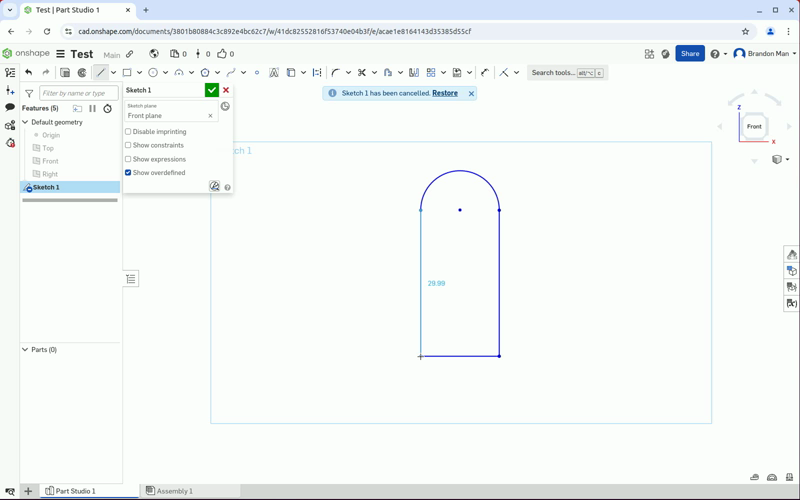
key_up(shift)
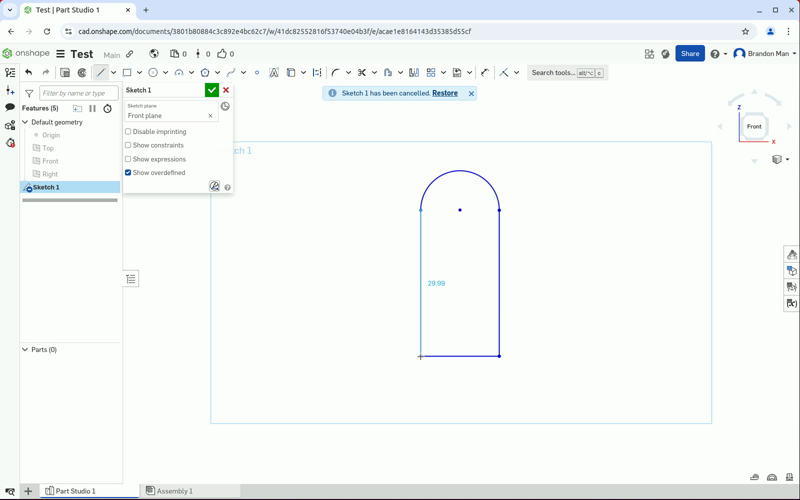
click(420, 356)
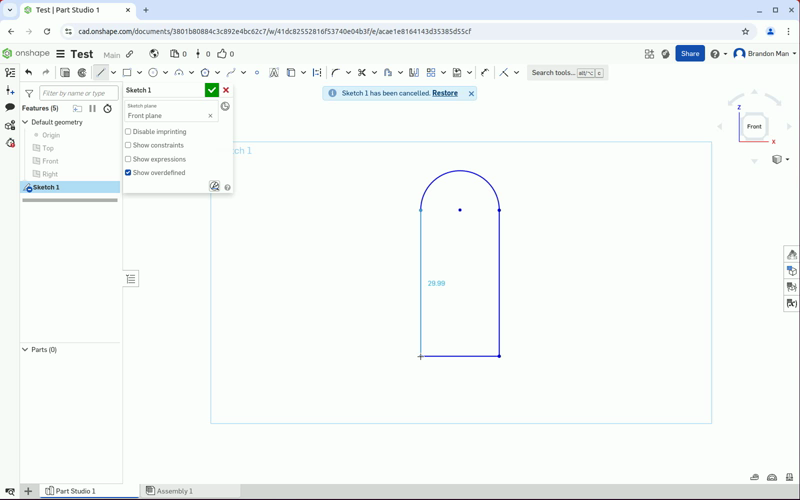
key(esc)
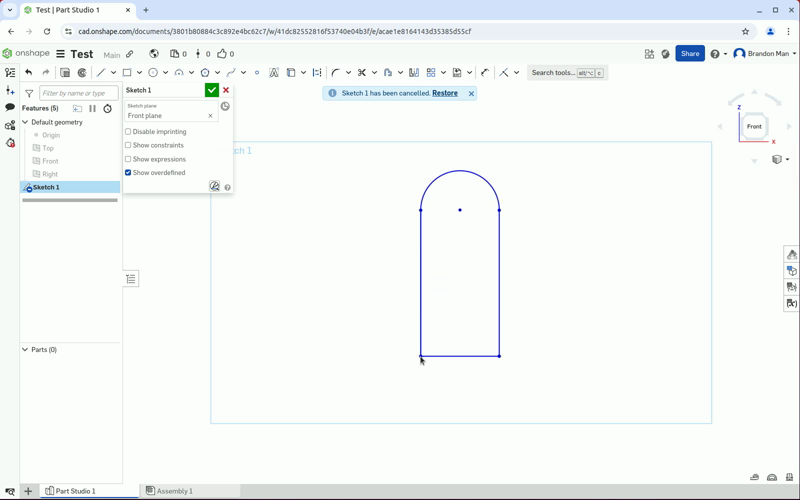
key(c)
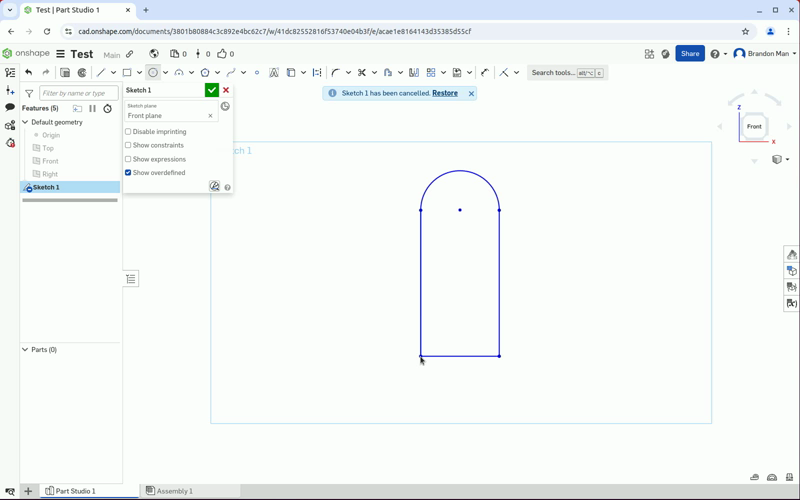
key_down(shift)
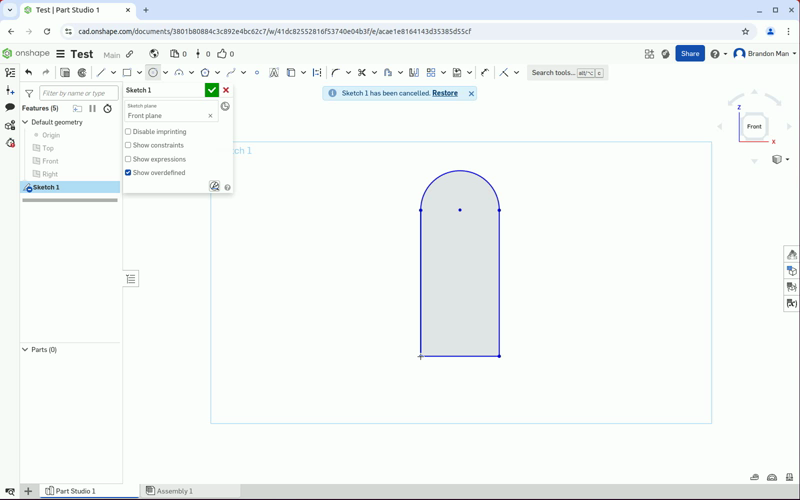
mouse_move(460, 210)
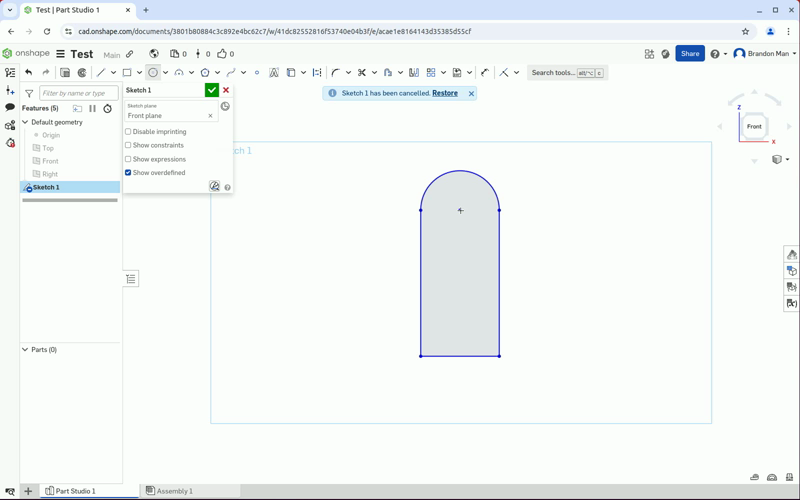
scroll(6)
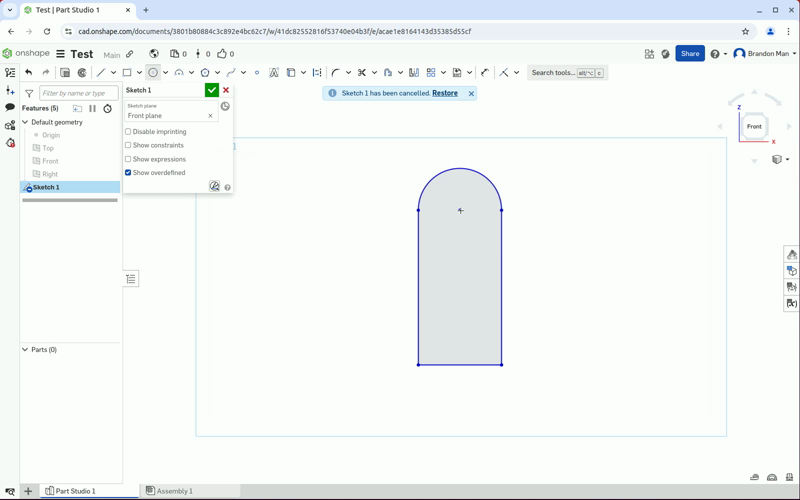
scroll(6)
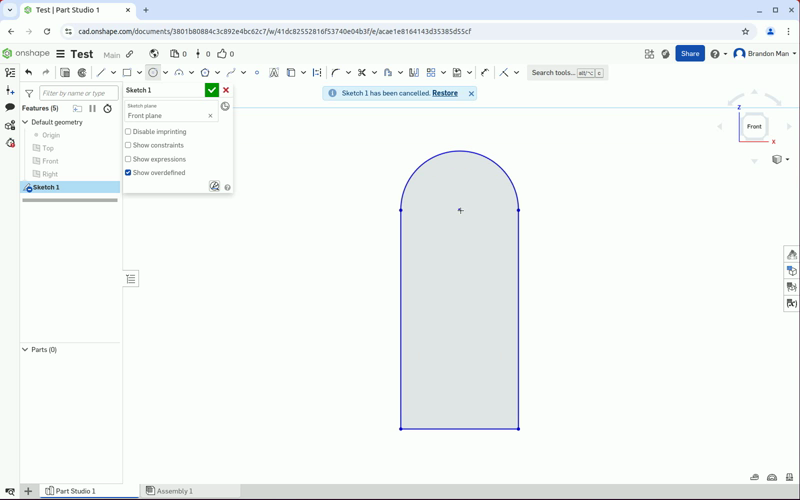
scroll(6)
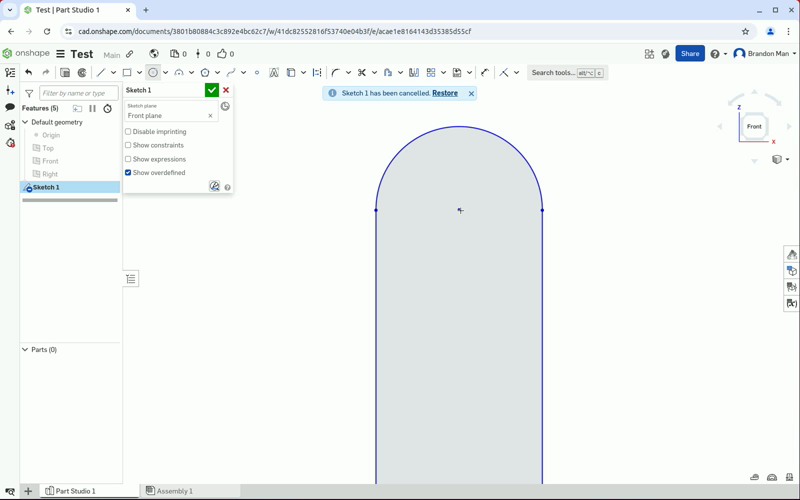
scroll(6)
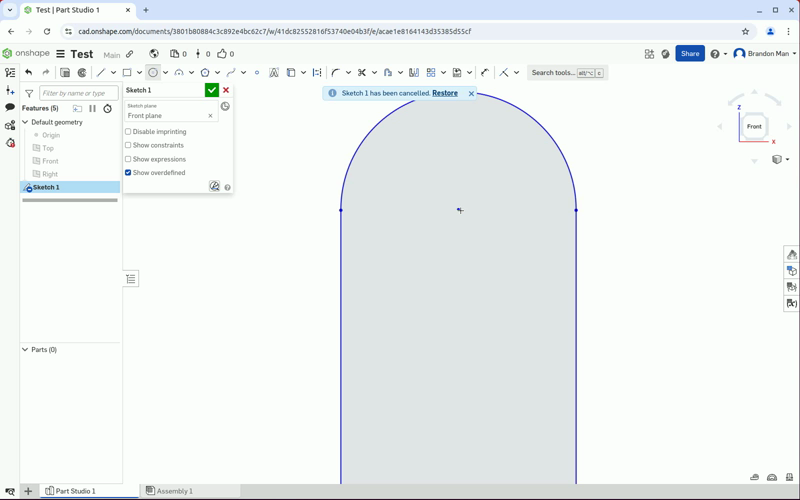
scroll(6)
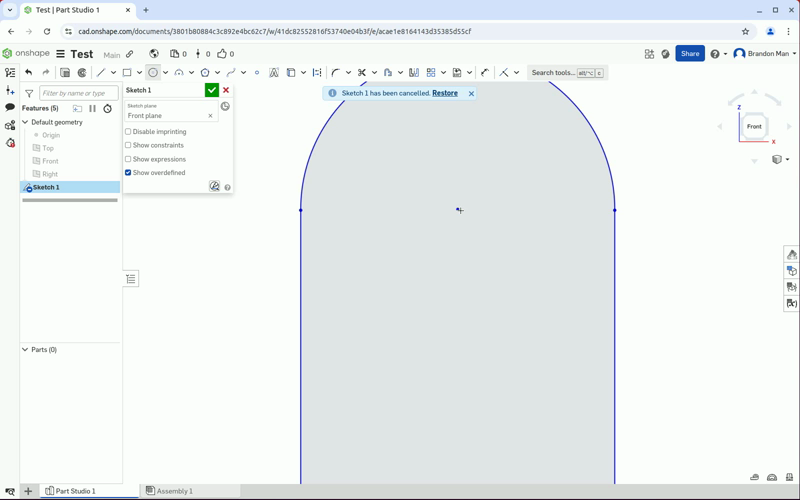
scroll(6)
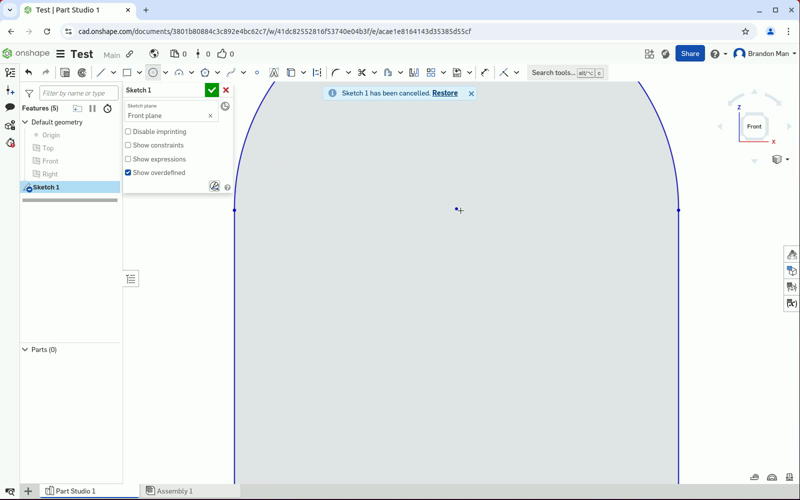
scroll(6)
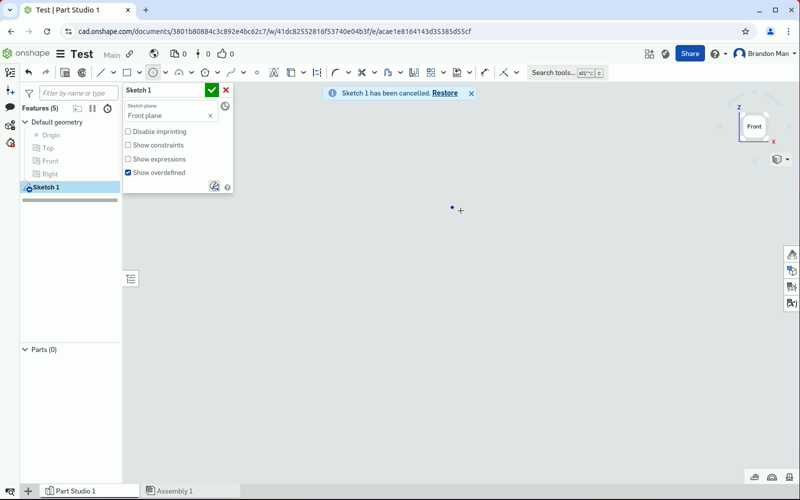
click(460, 210)
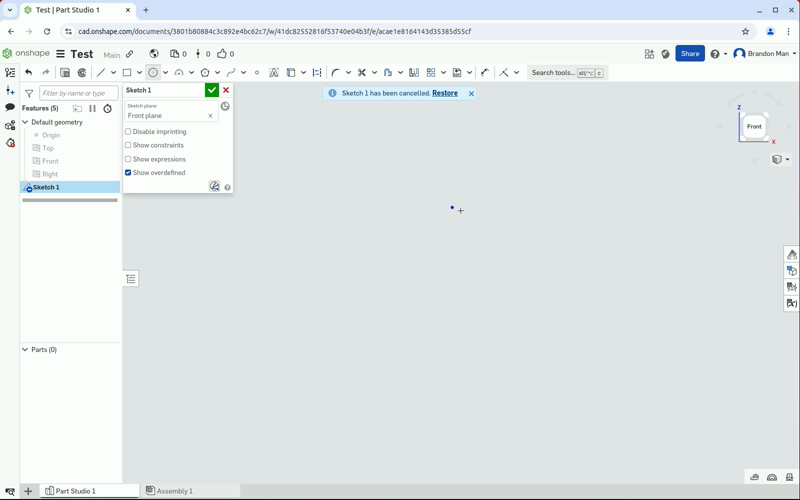
scroll(-6)
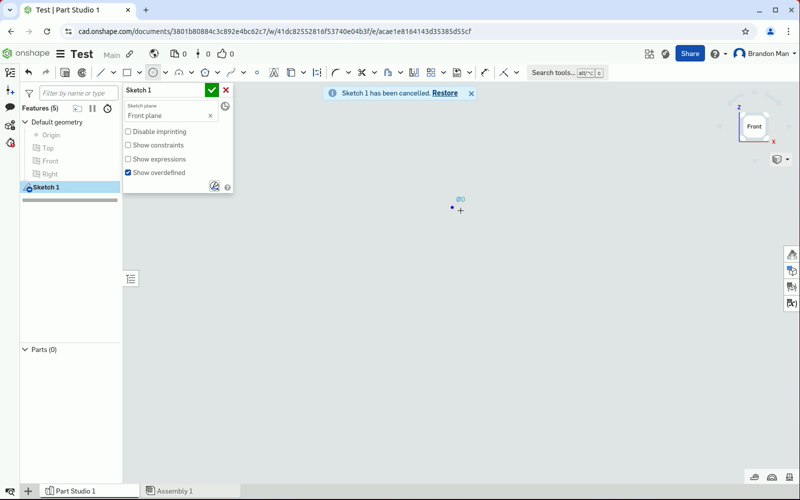
scroll(-6)
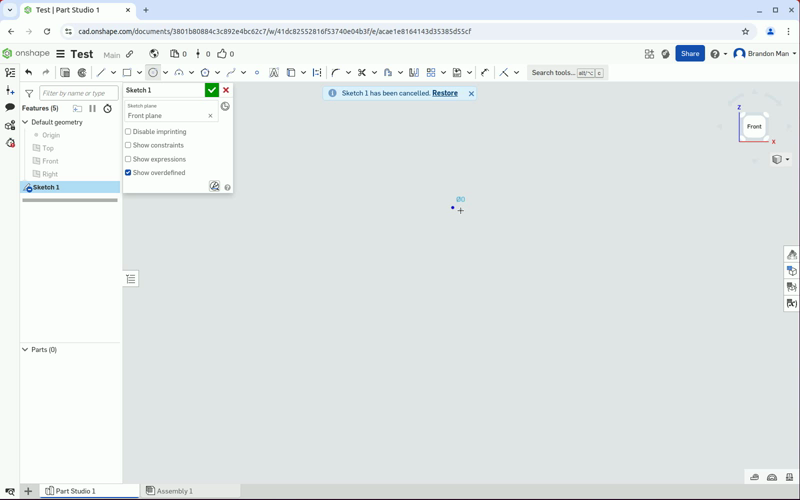
scroll(-6)
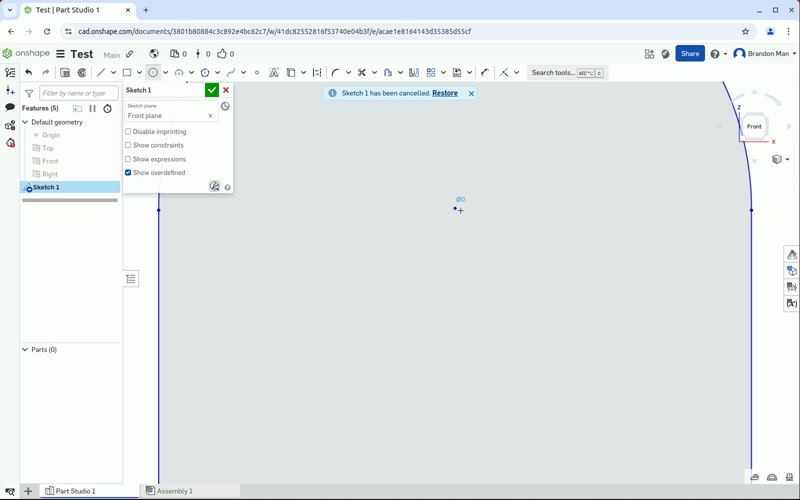
scroll(-6)
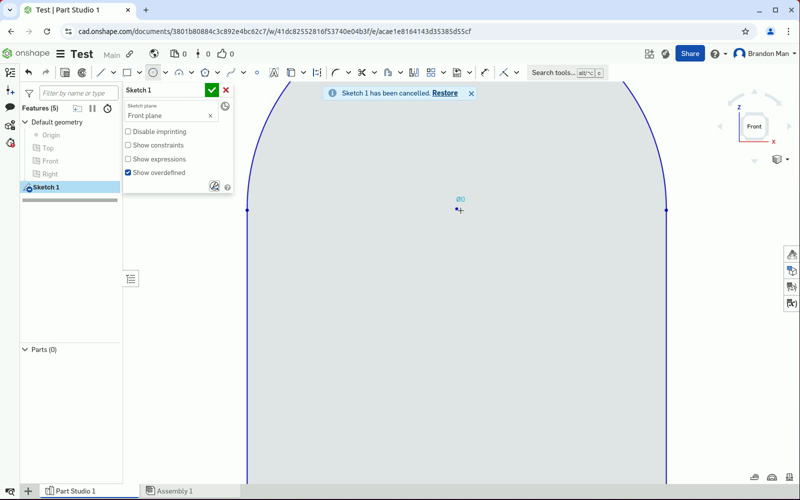
scroll(-6)
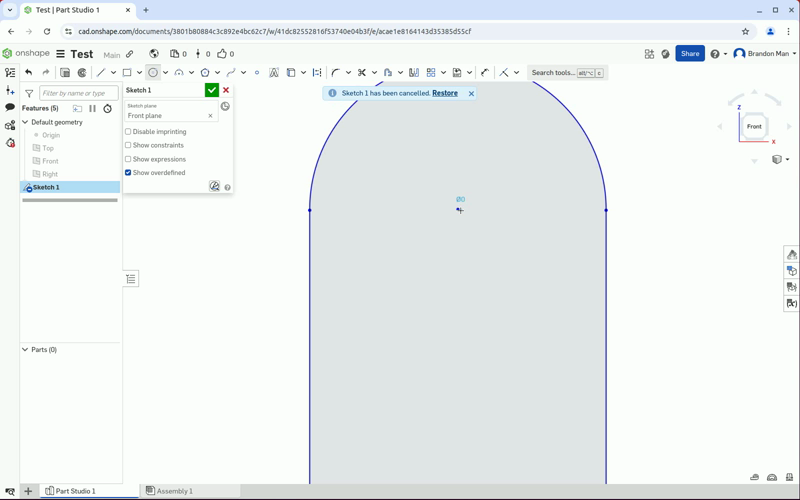
scroll(-6)
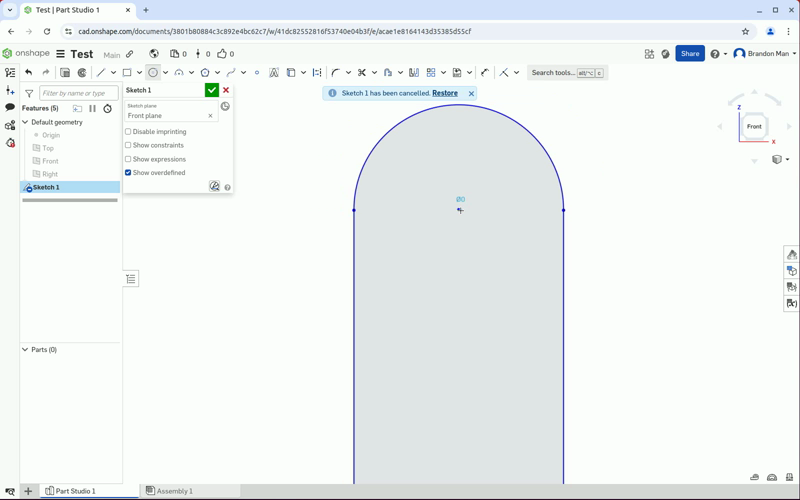
scroll(-6)
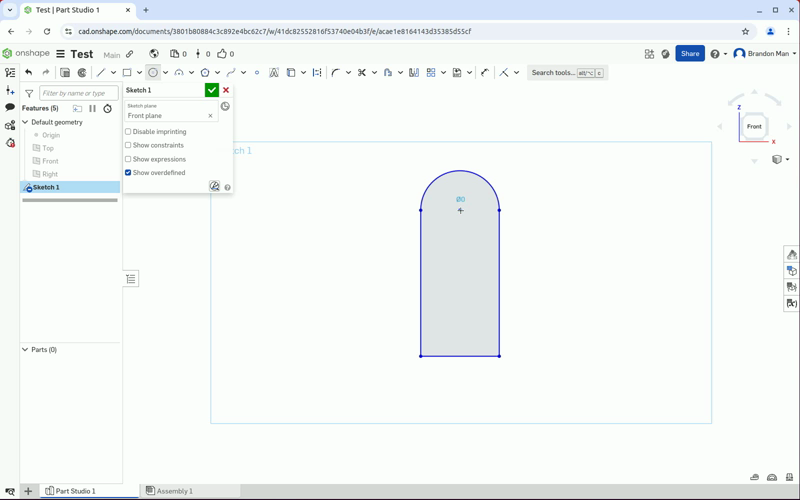
key_up(shift)
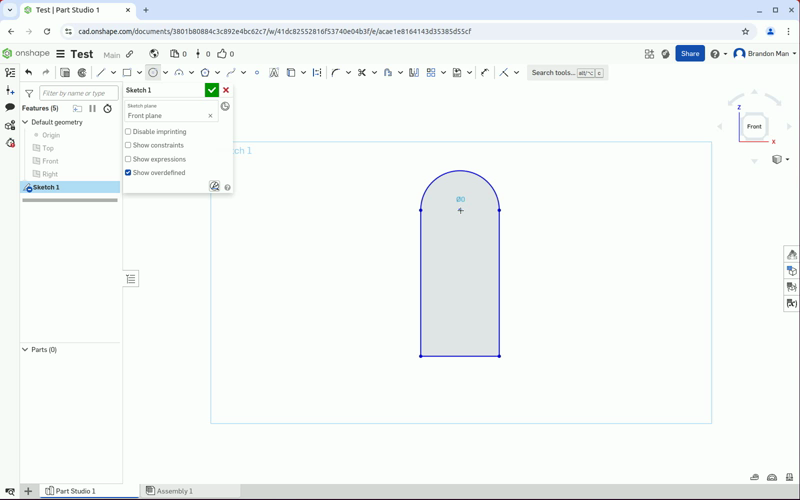
mouse_move(480, 210)
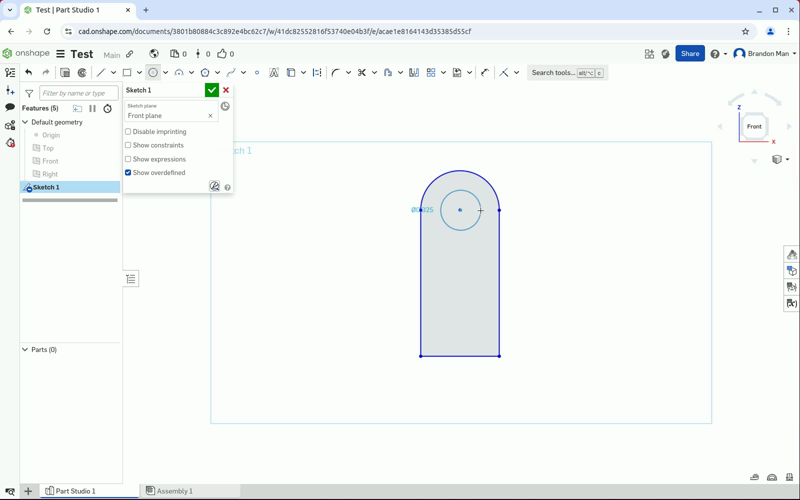
click(480, 210)
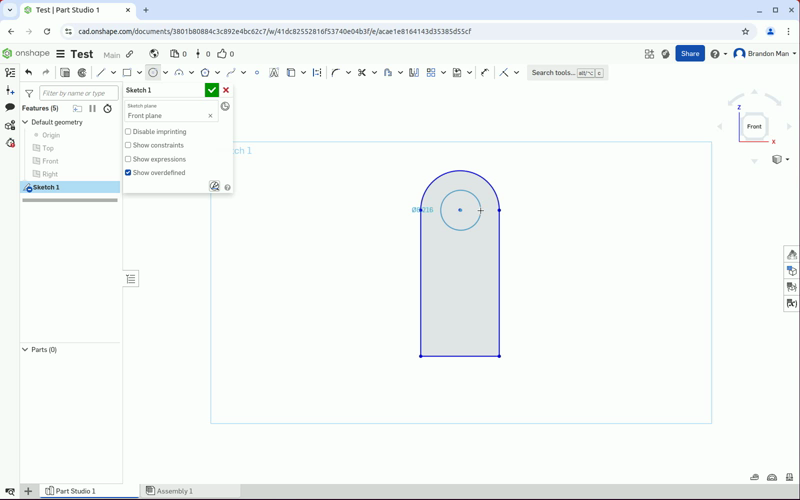
key(esc)
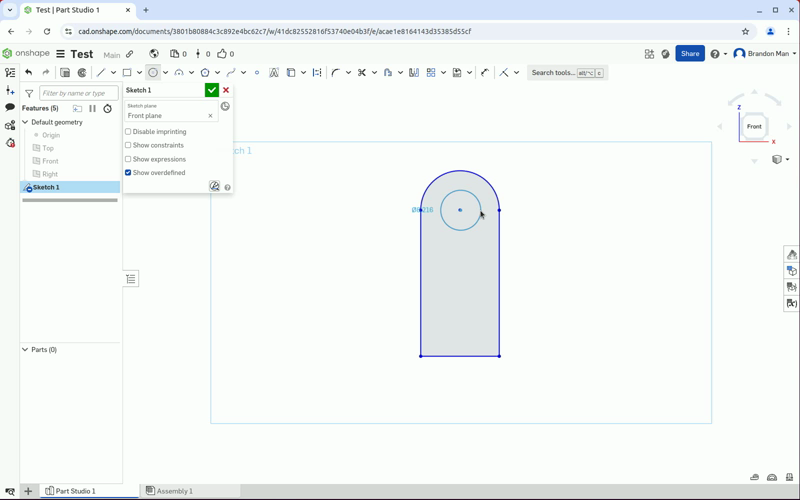
mouse_move(437, 247)
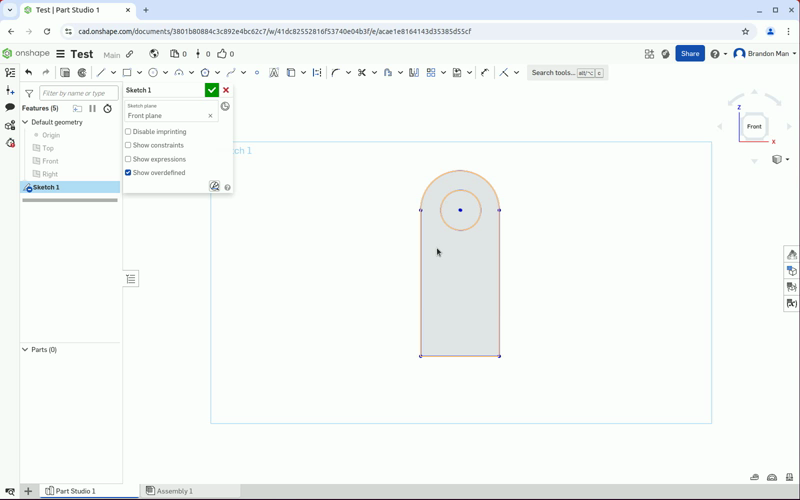
click(437, 247)
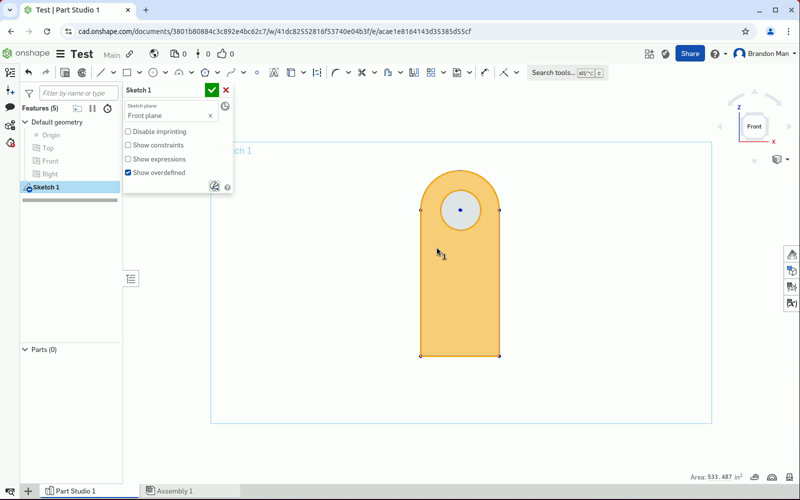
mouse_move(73, 352)
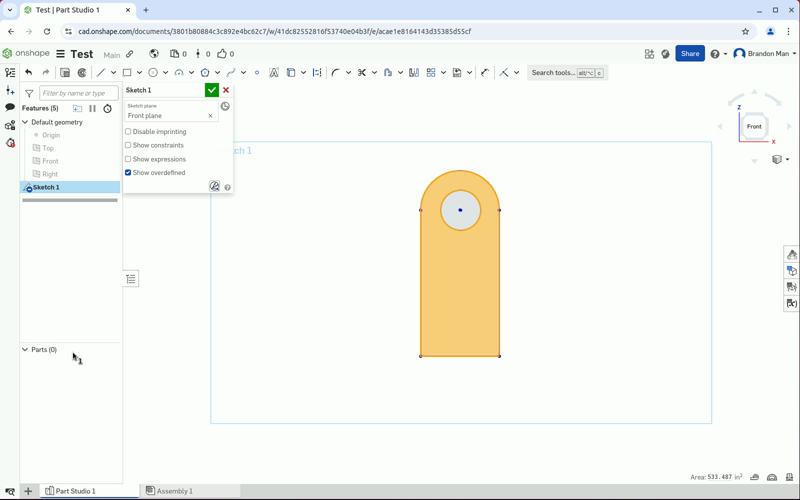
key(shift+y)
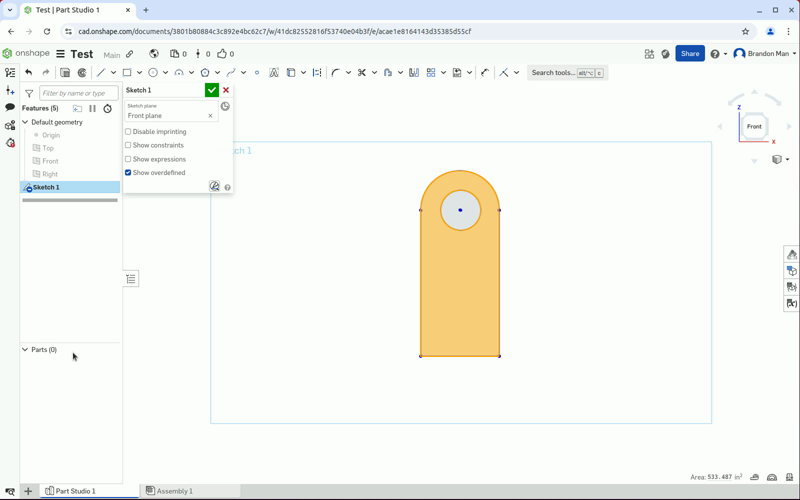
key(shift+e)
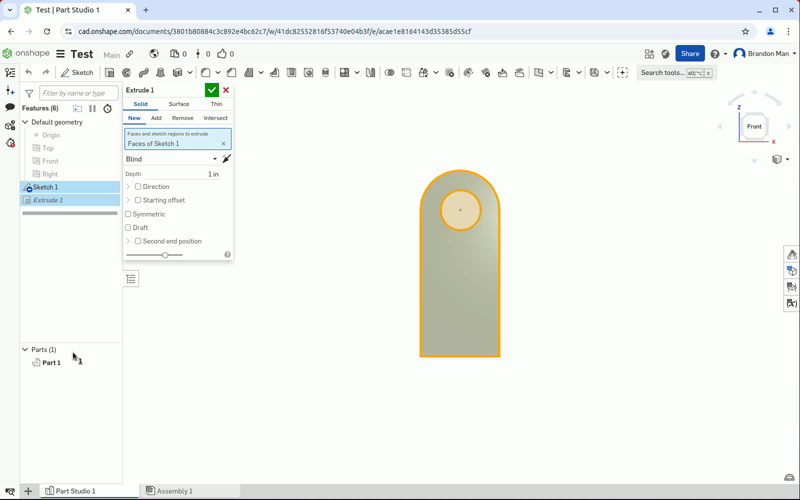
mouse_move(143, 106)
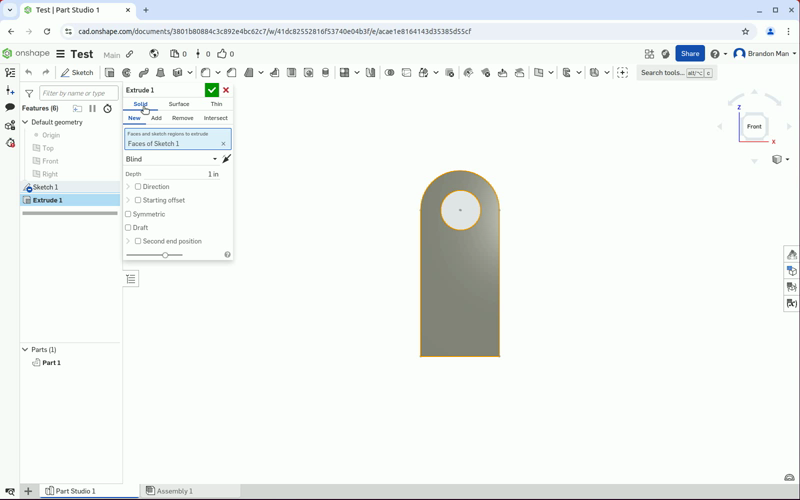
click(143, 106)
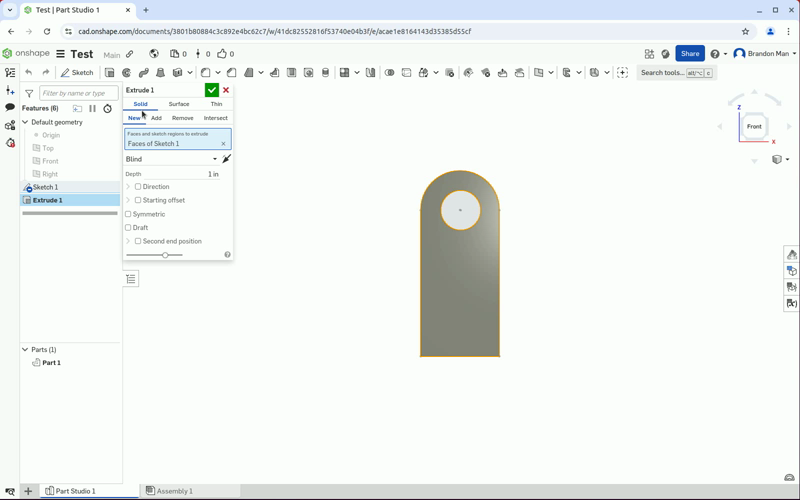
mouse_move(137, 120)
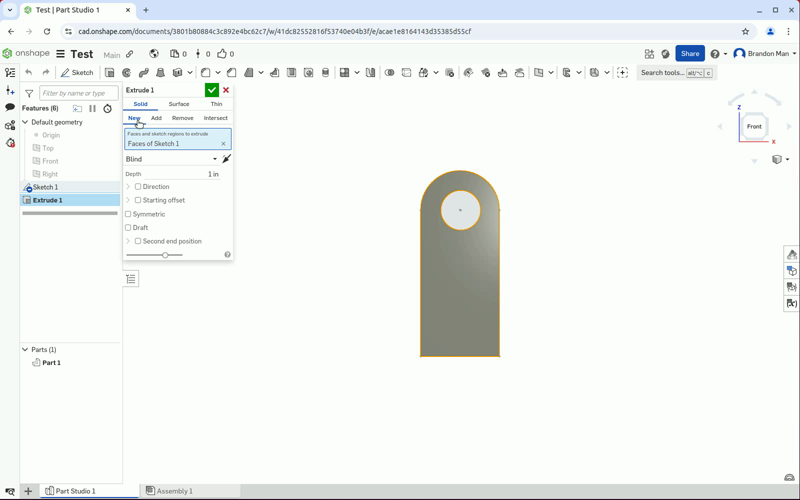
click(137, 120)
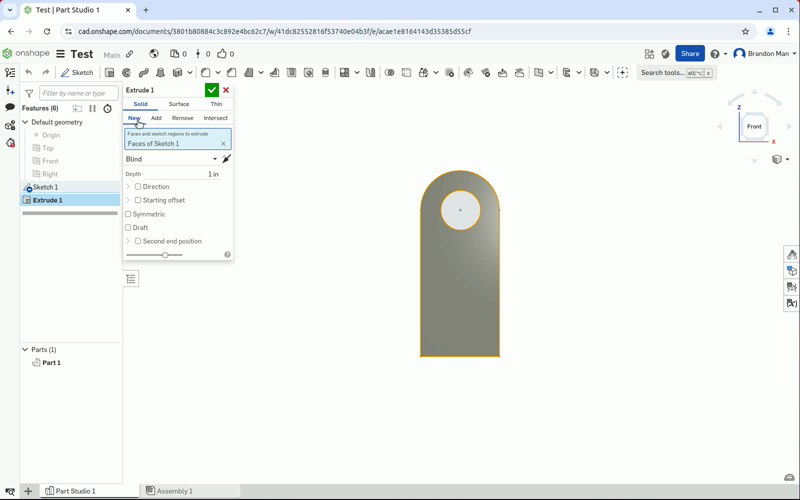
key(tab, 4)
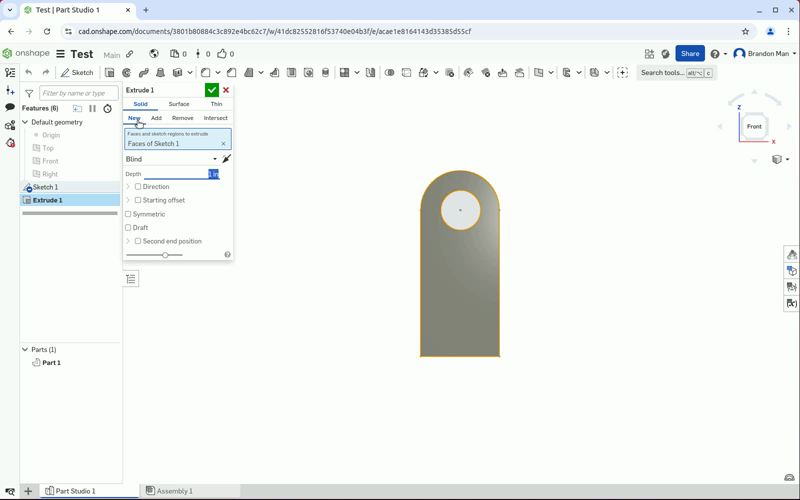
text(6.258)
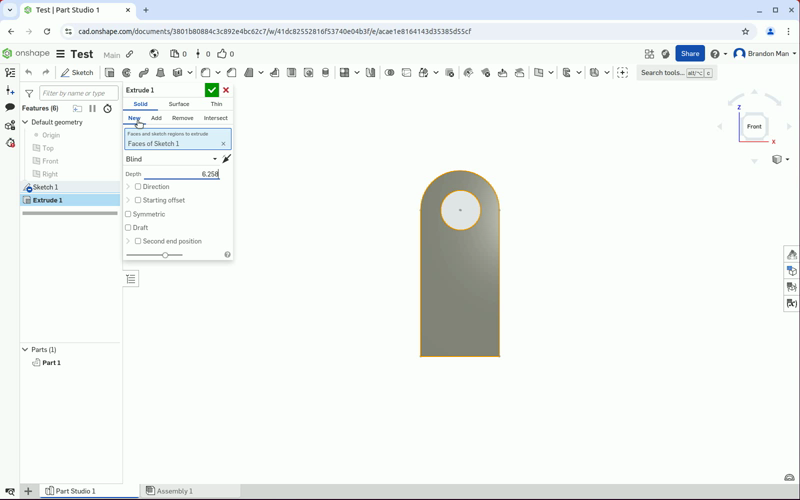
key(enter)
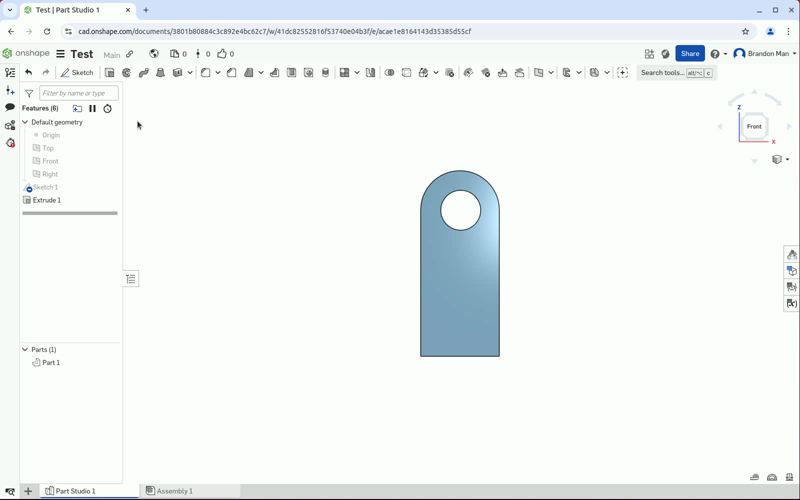
key(shift+h)
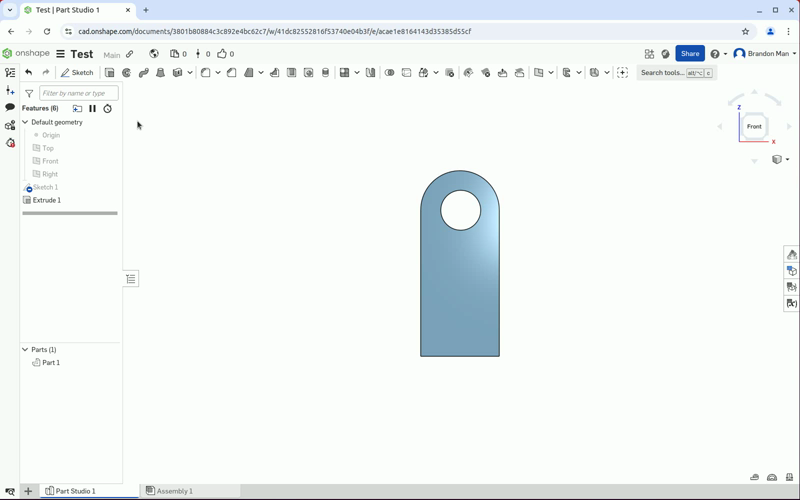
key(shift+h)
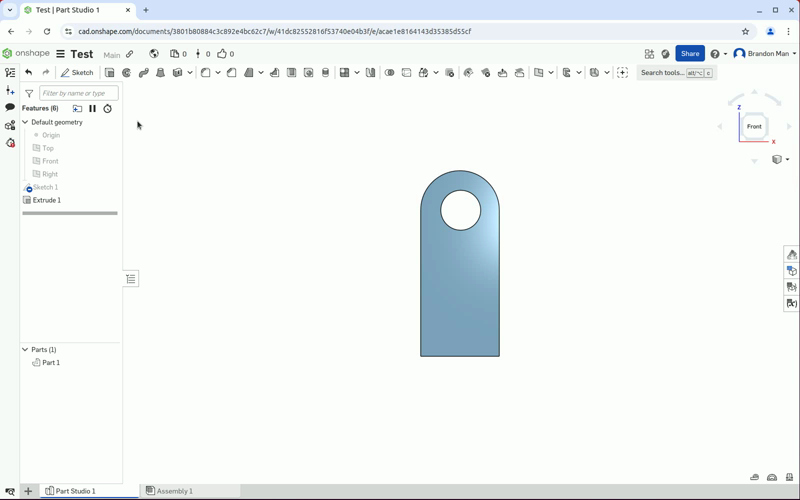
mouse_move(73, 189)
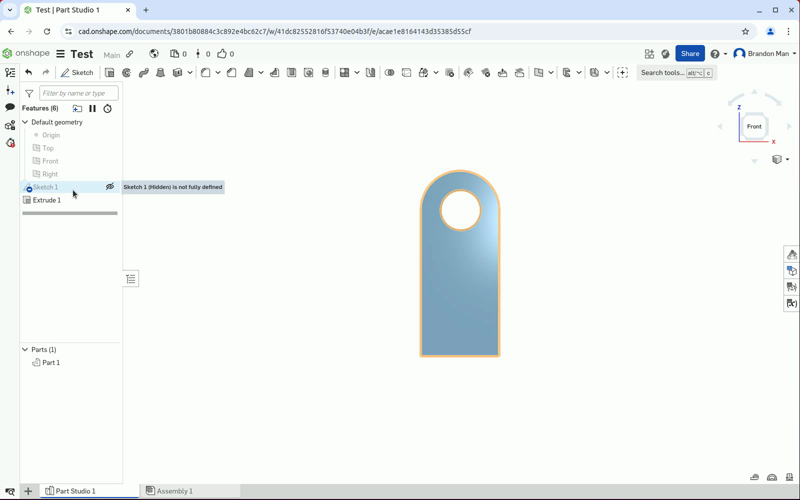
click(73, 189)
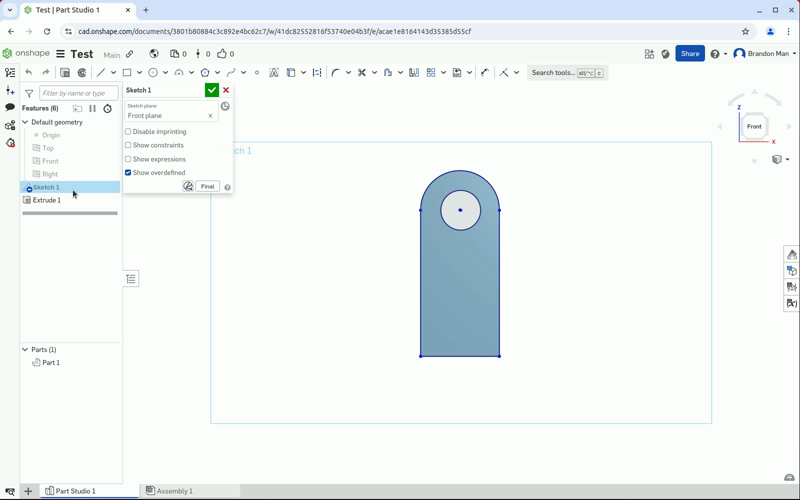
mouse_move(229, 92)
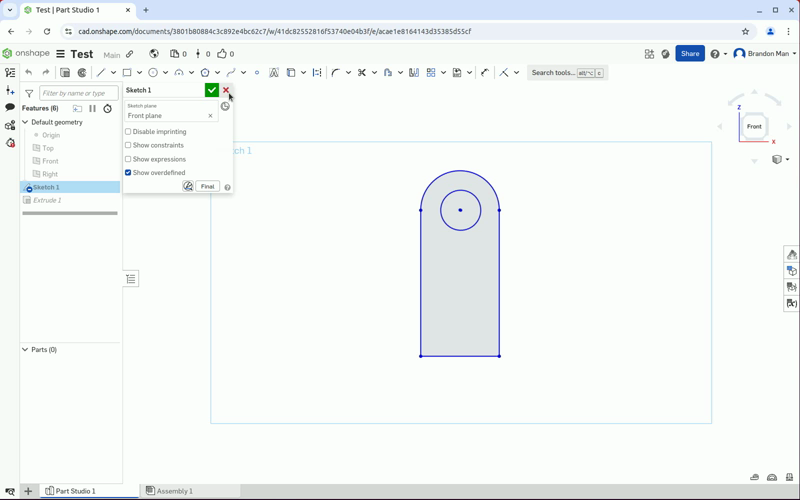
click(229, 92)
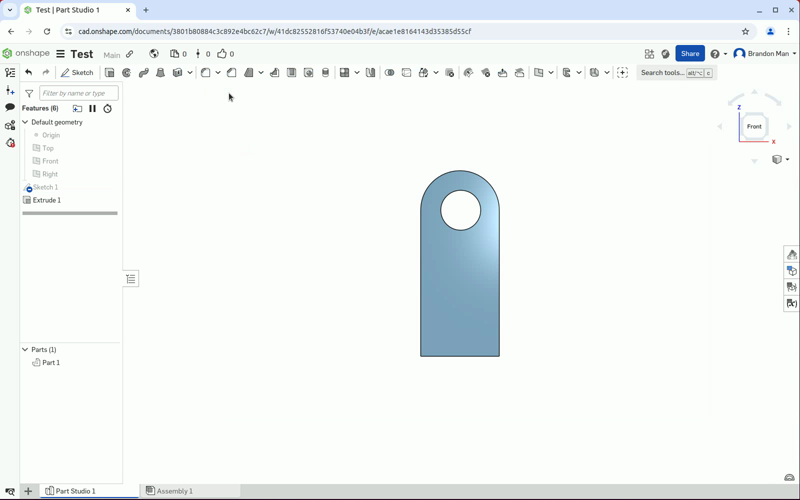
mouse_move(541, 75)
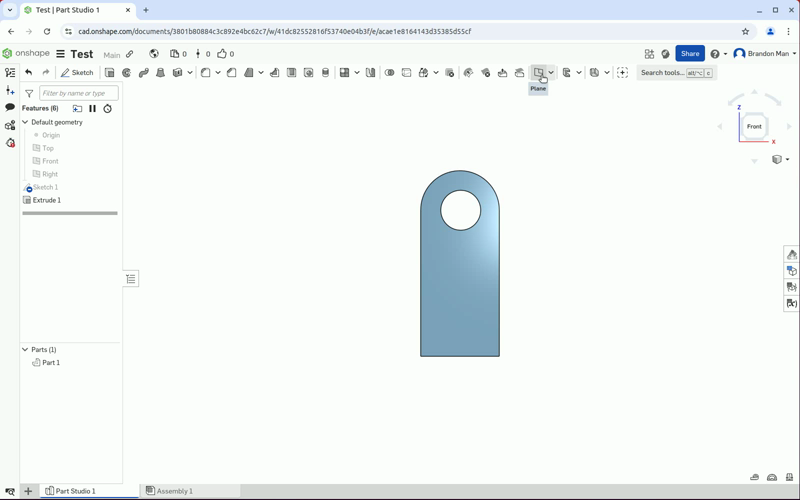
click(541, 75)
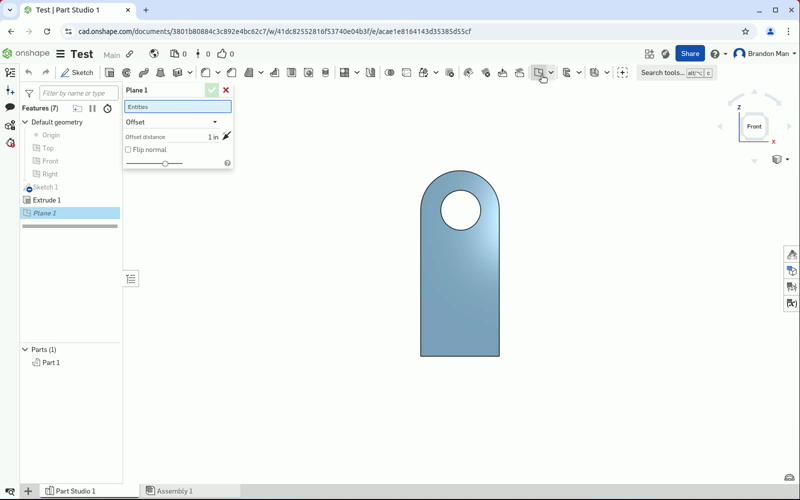
mouse_move(73, 163)
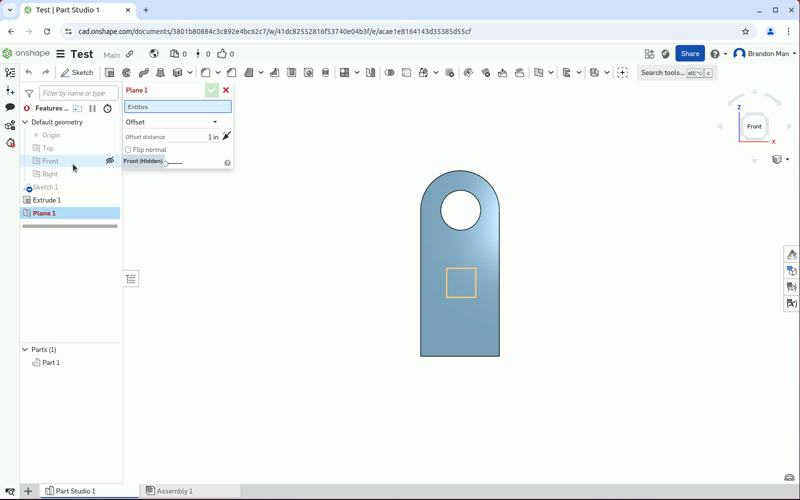
click(73, 163)
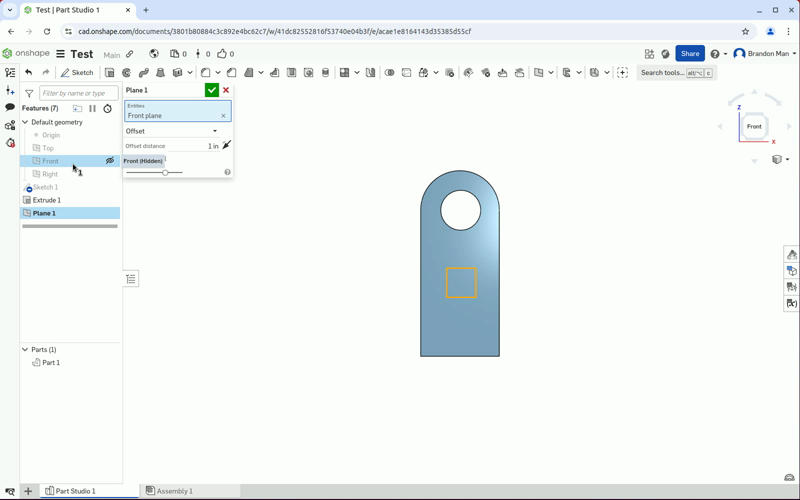
key(tab, 2)
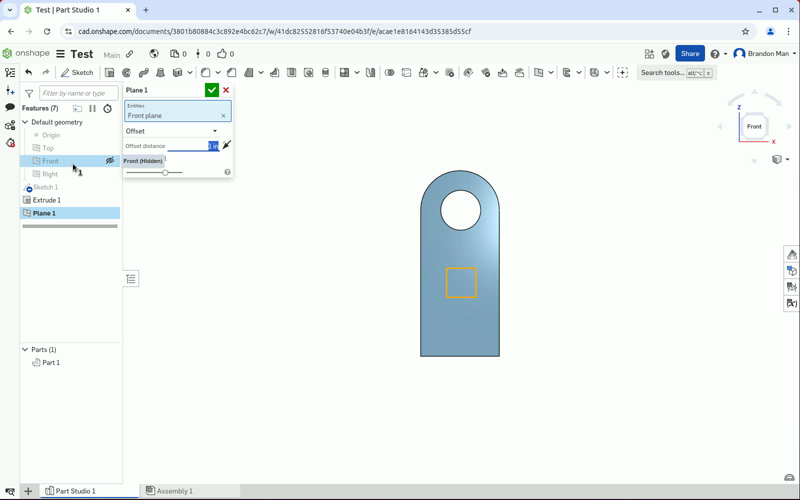
text(6.255)
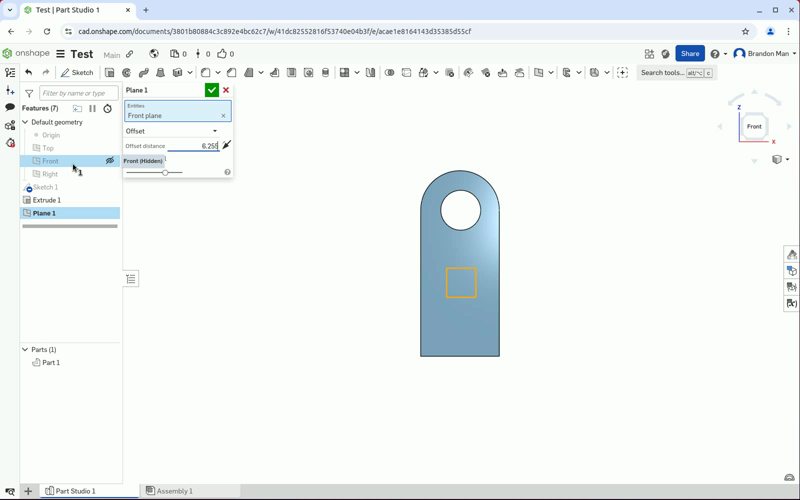
key(enter, 2)
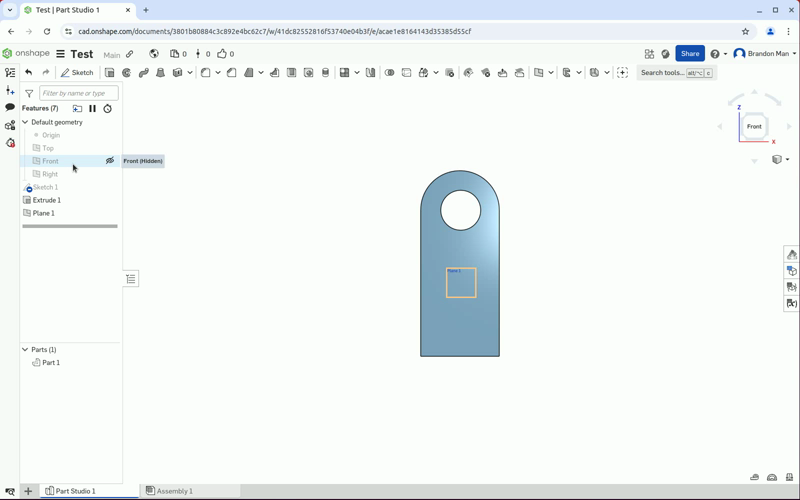
key(shift+s)
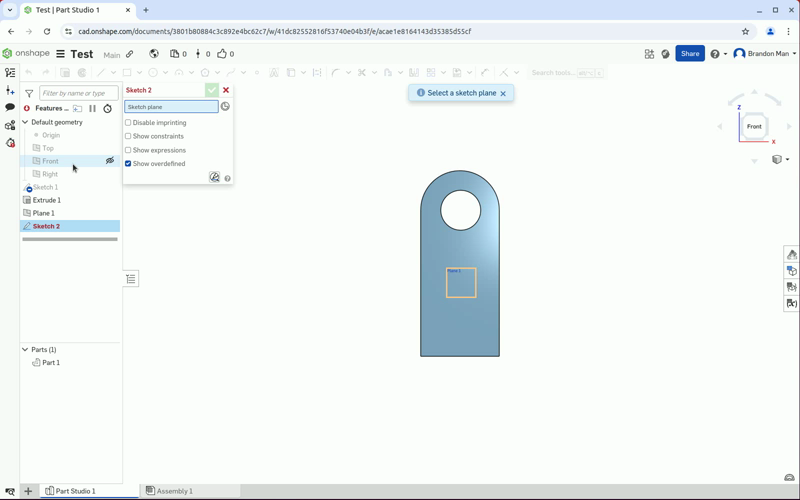
mouse_move(73, 215)
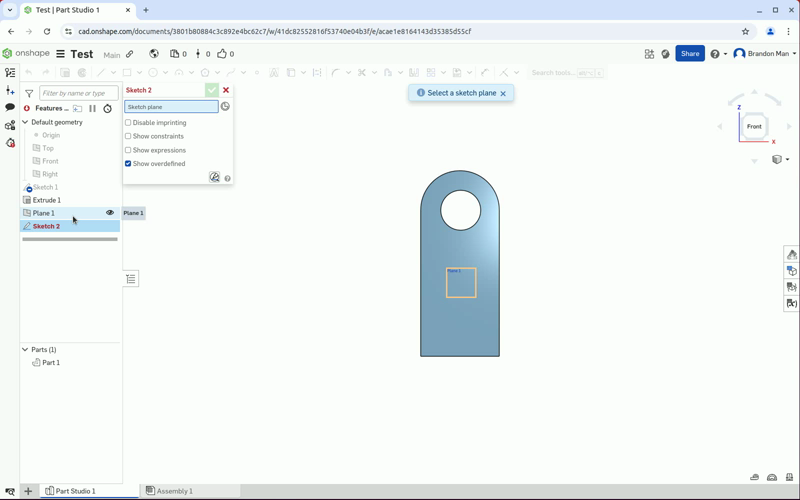
click(73, 215)
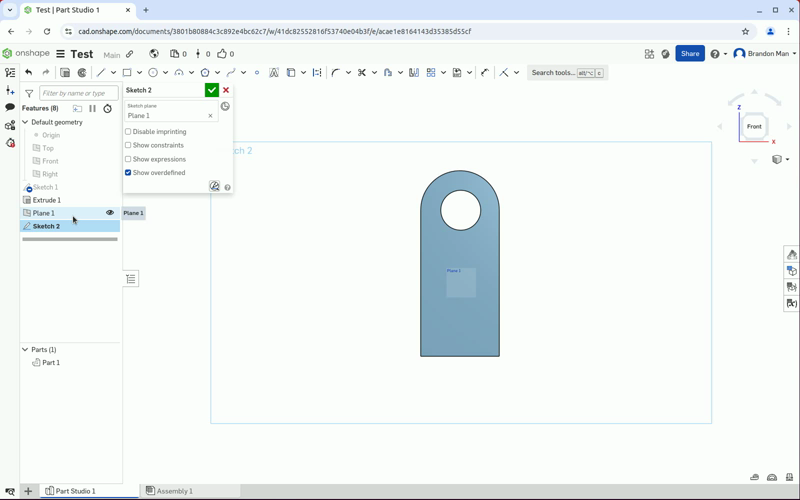
mouse_move(73, 352)
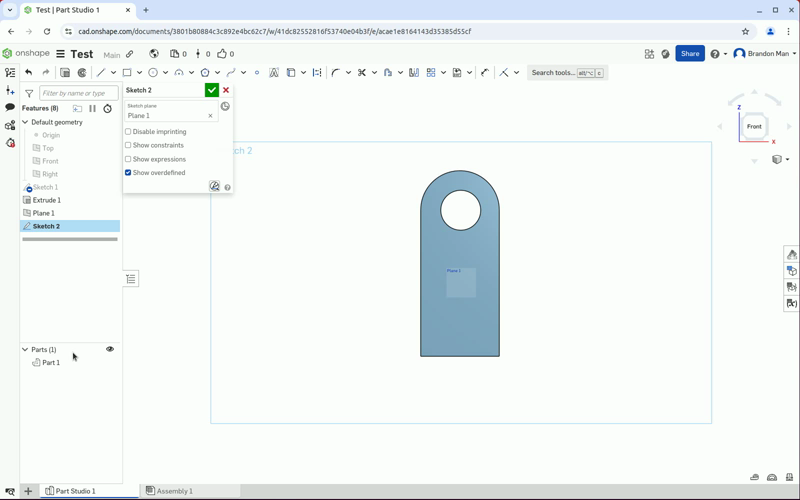
key(y)
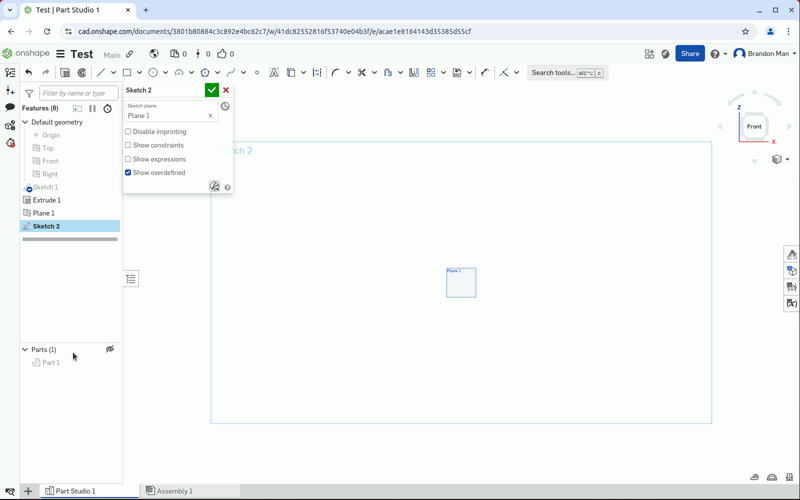
key(c)
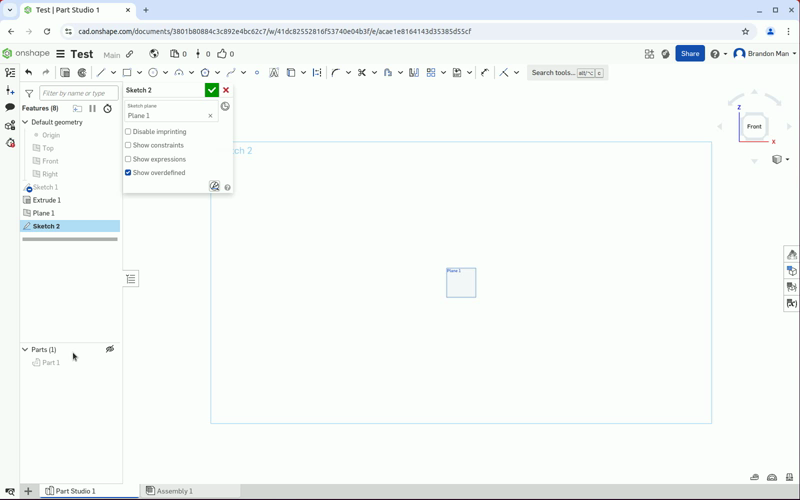
key_down(shift)
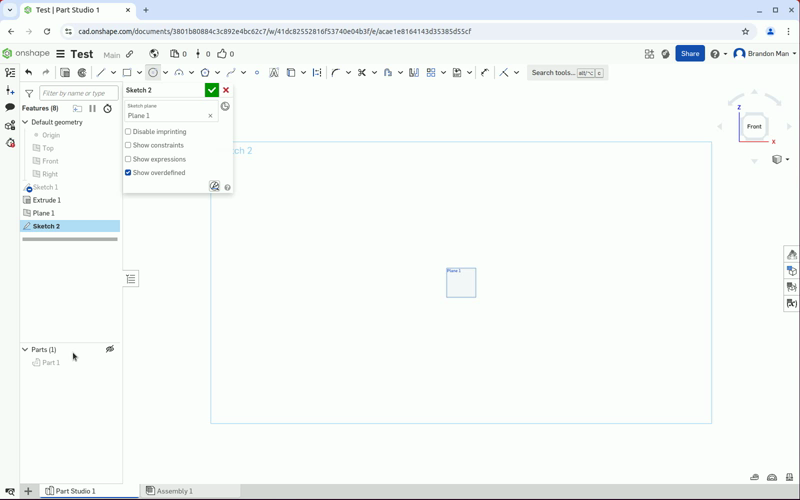
mouse_move(461, 250)
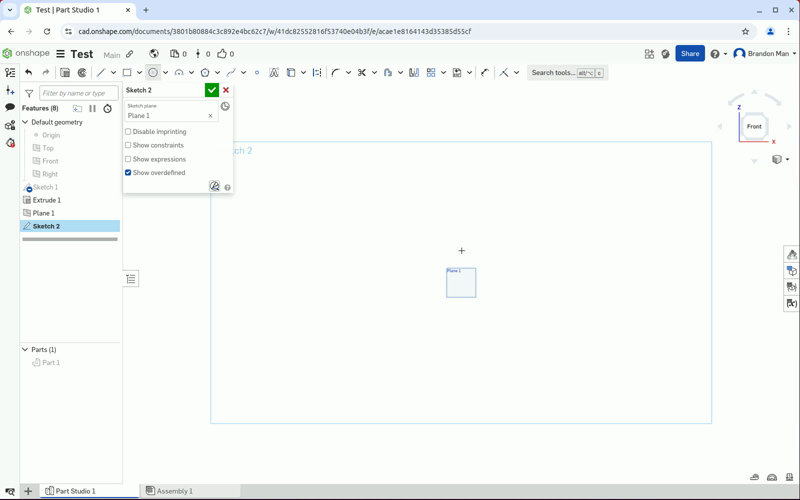
click(461, 250)
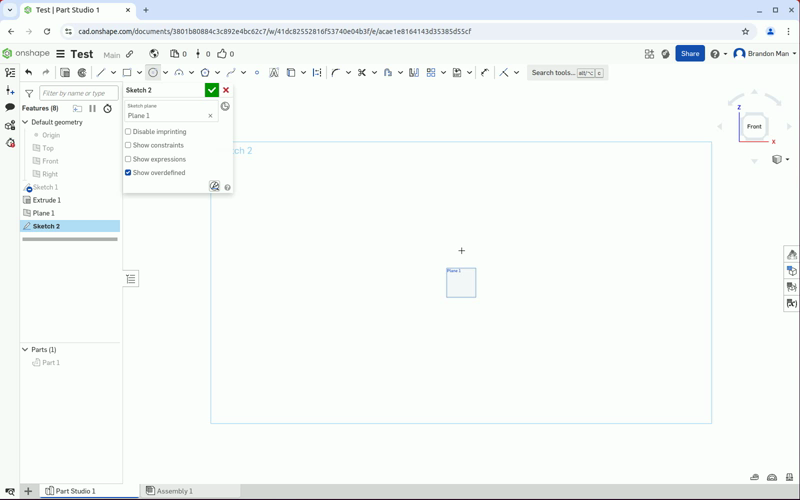
key_up(shift)
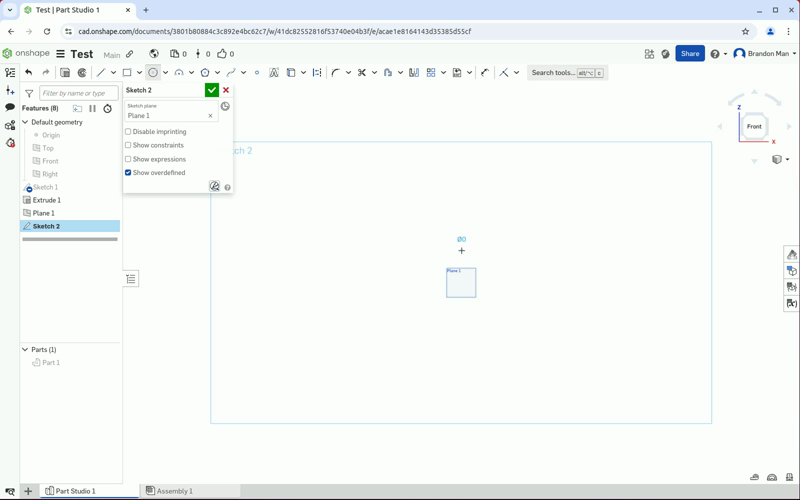
mouse_move(470, 250)
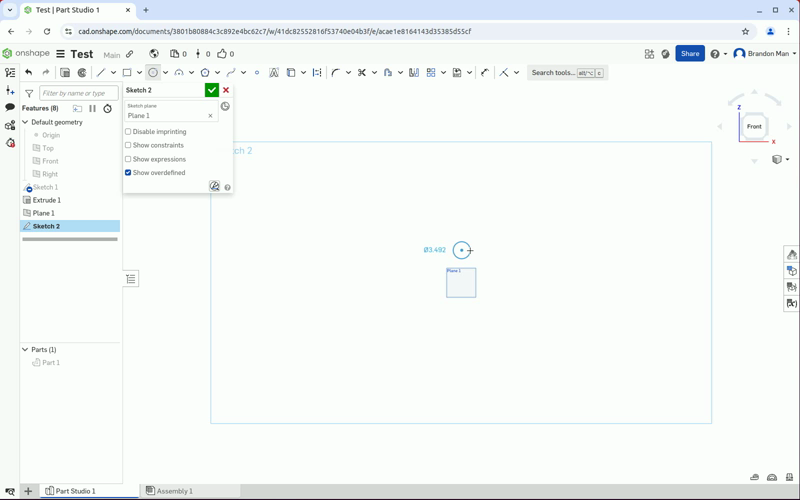
click(470, 250)
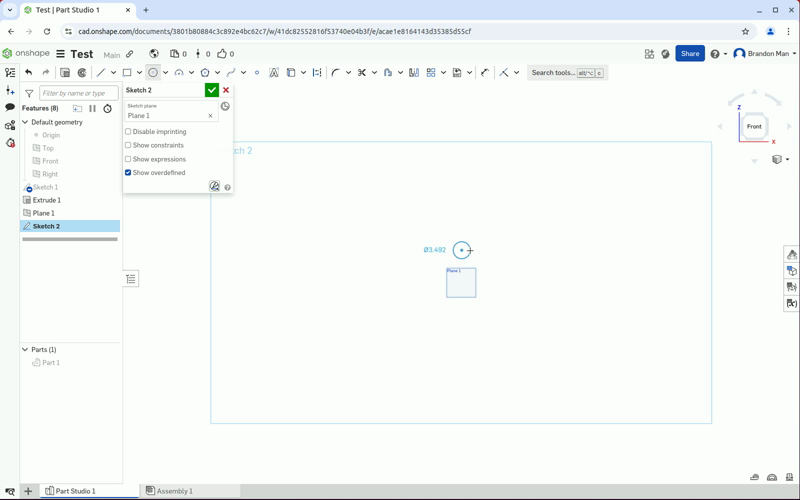
key(esc)
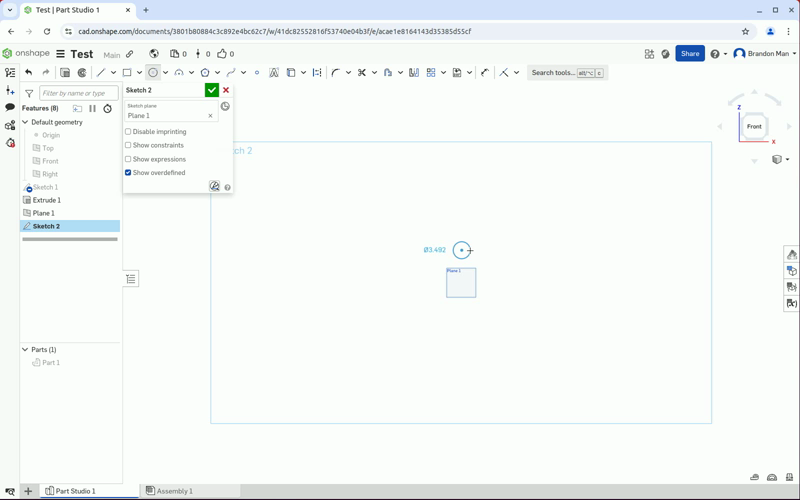
mouse_move(461, 242)
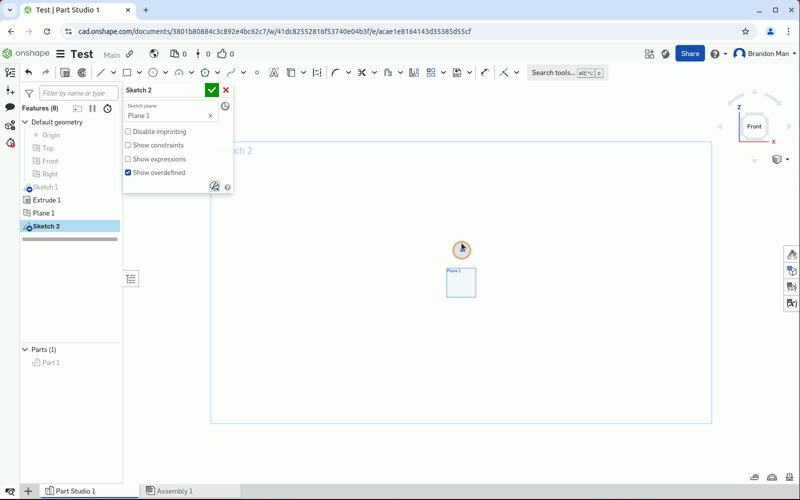
scroll(6)
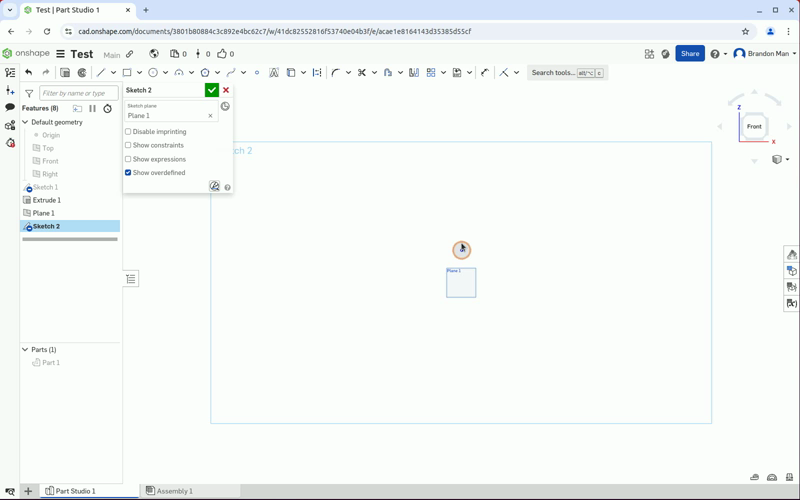
scroll(6)
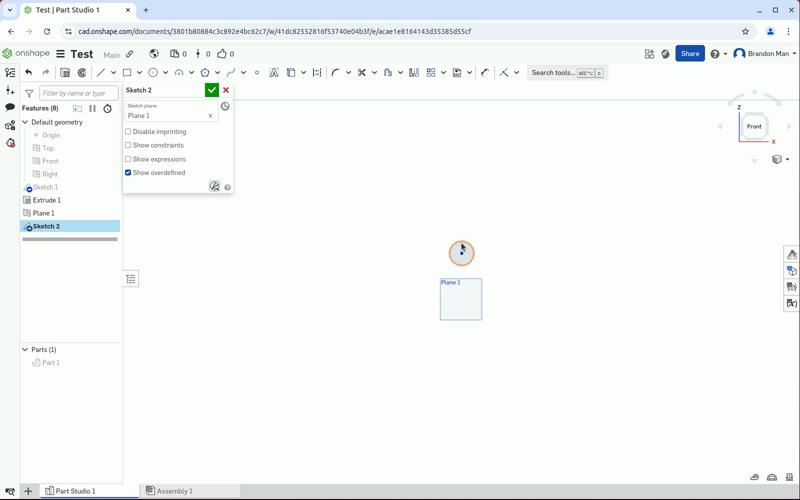
scroll(6)
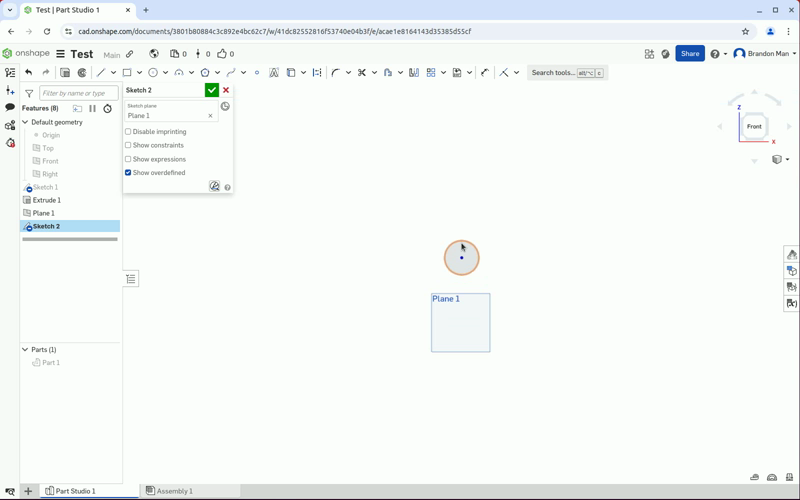
scroll(6)
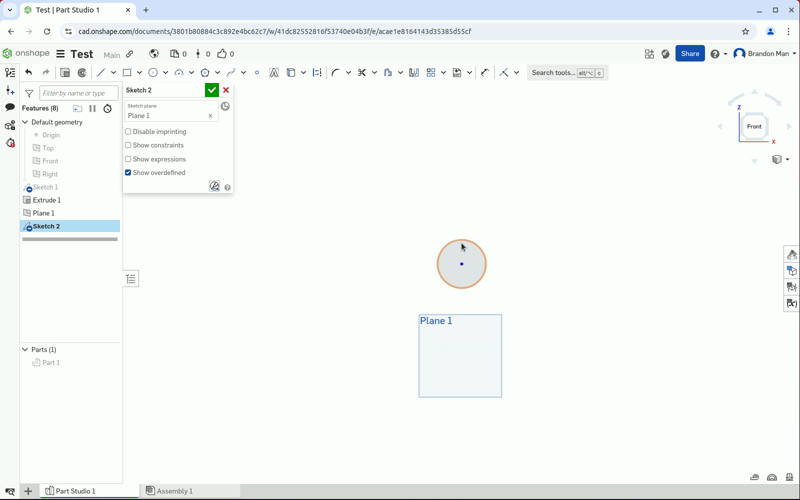
scroll(6)
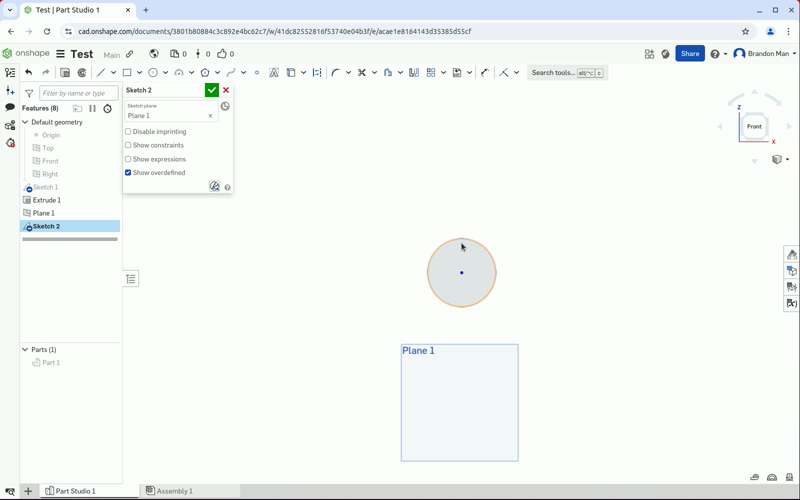
scroll(6)
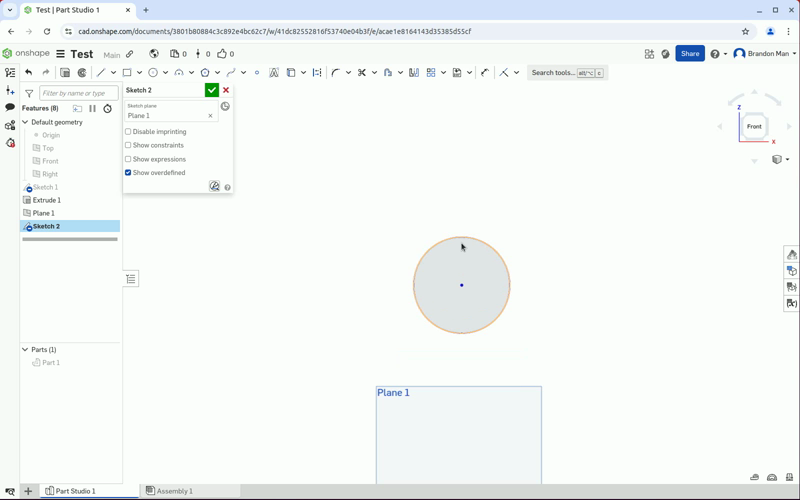
scroll(6)
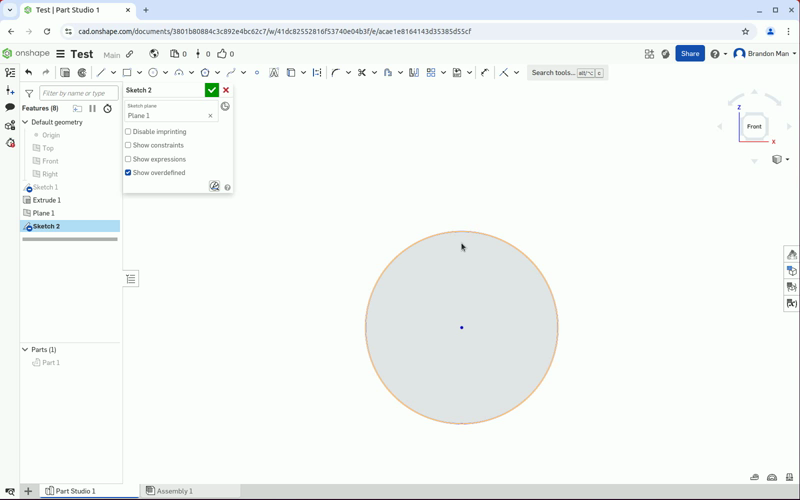
click(461, 242)
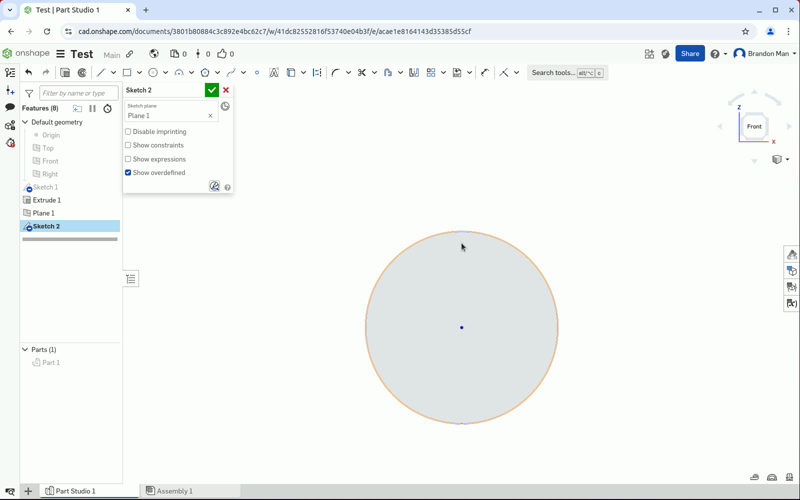
scroll(-6)
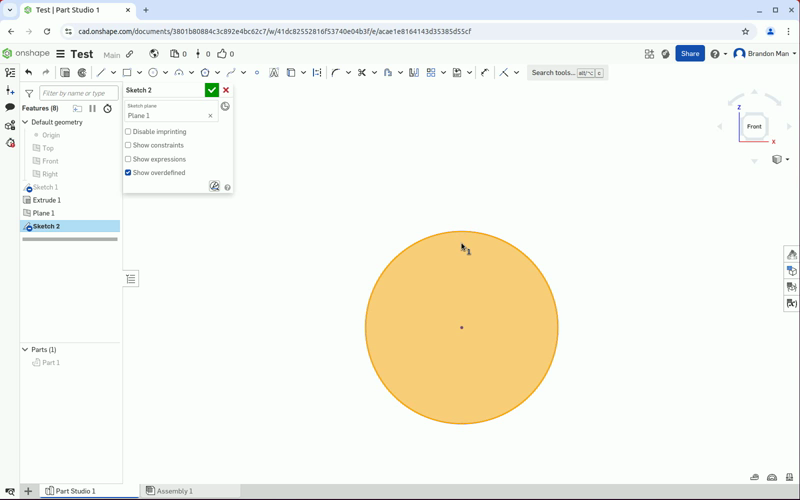
scroll(-6)
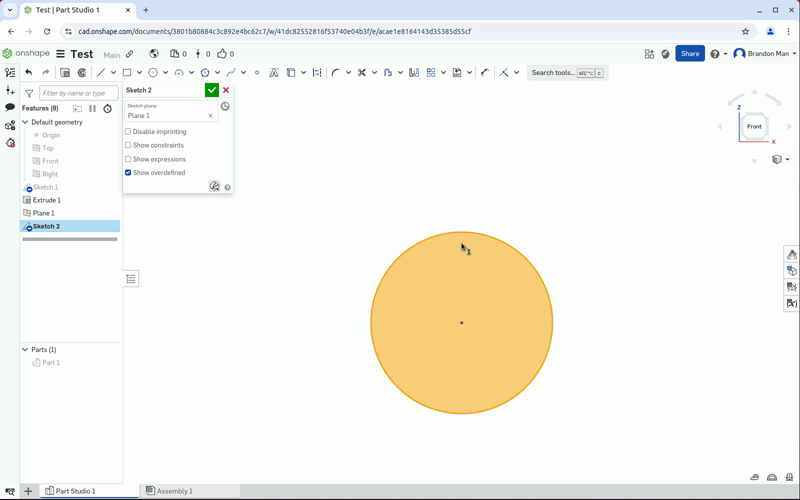
scroll(-6)
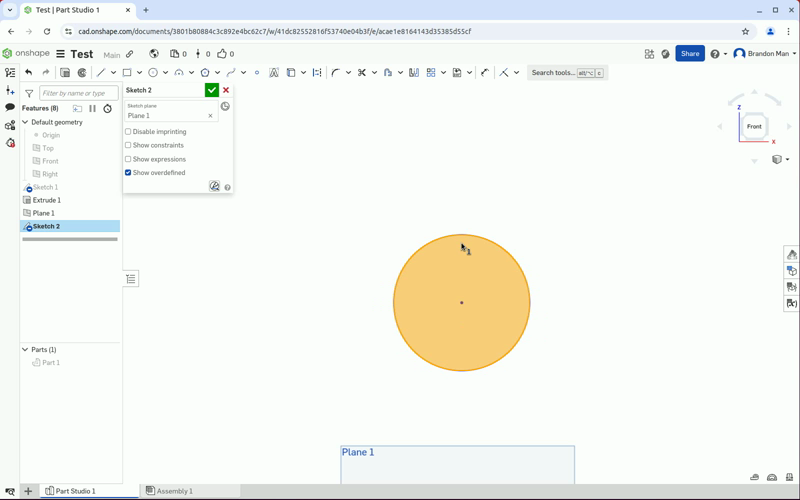
scroll(-6)
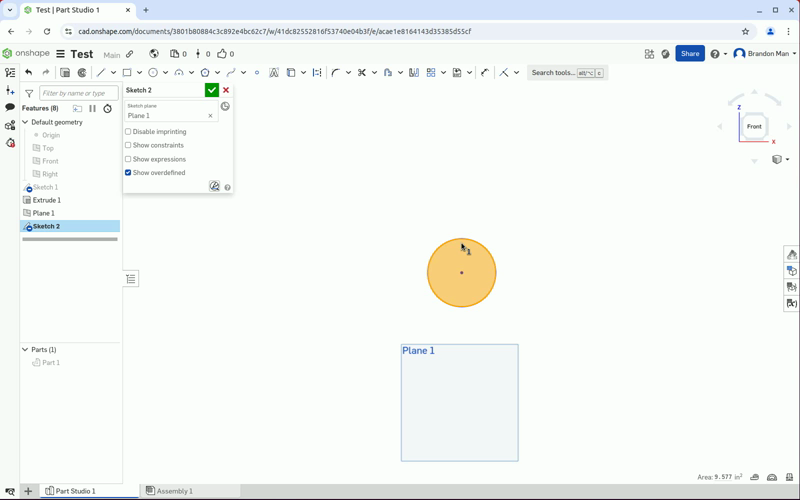
scroll(-6)
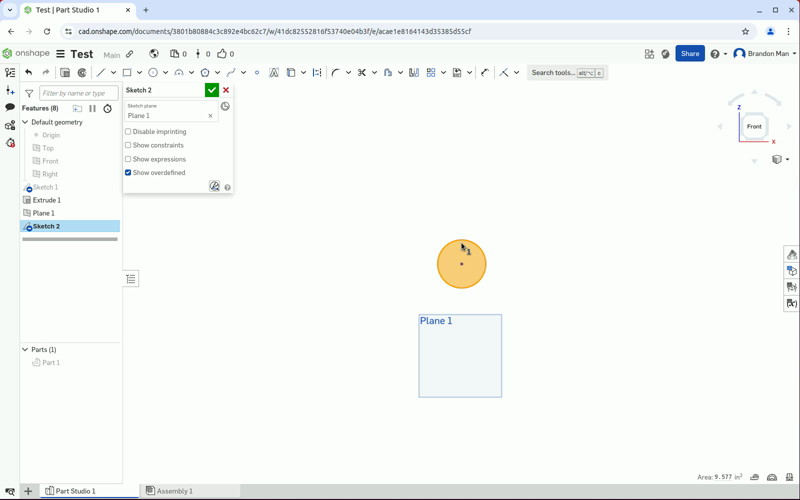
scroll(-6)
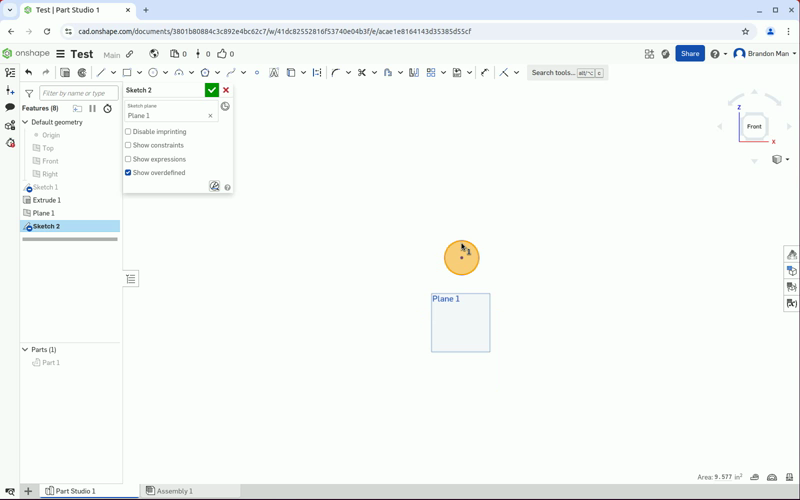
scroll(-6)
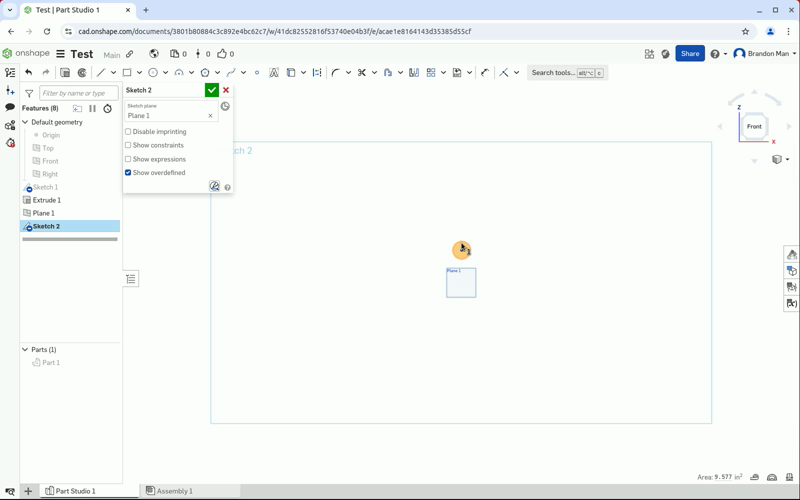
mouse_move(73, 352)
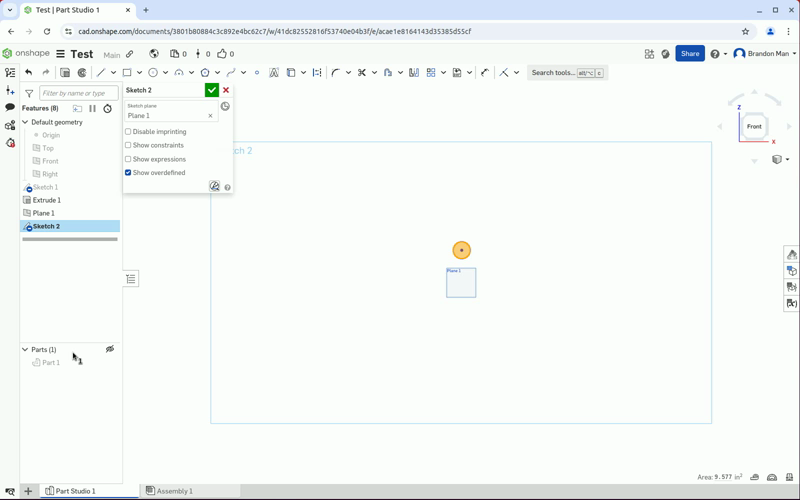
key(shift+y)
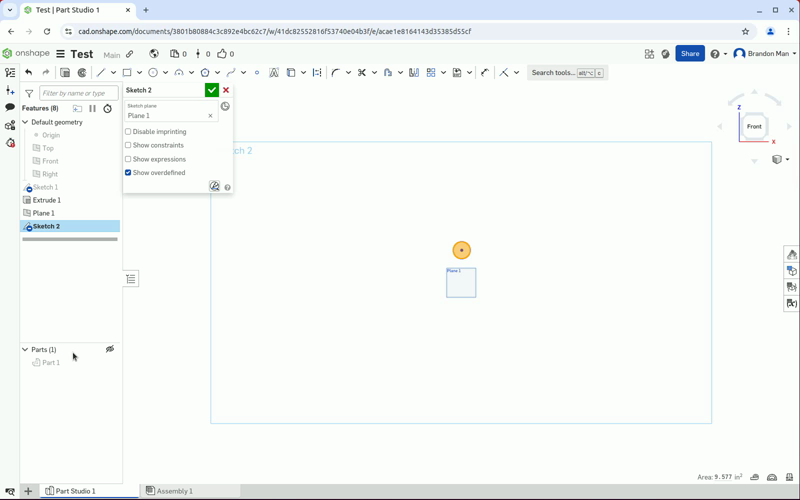
key(shift+e)
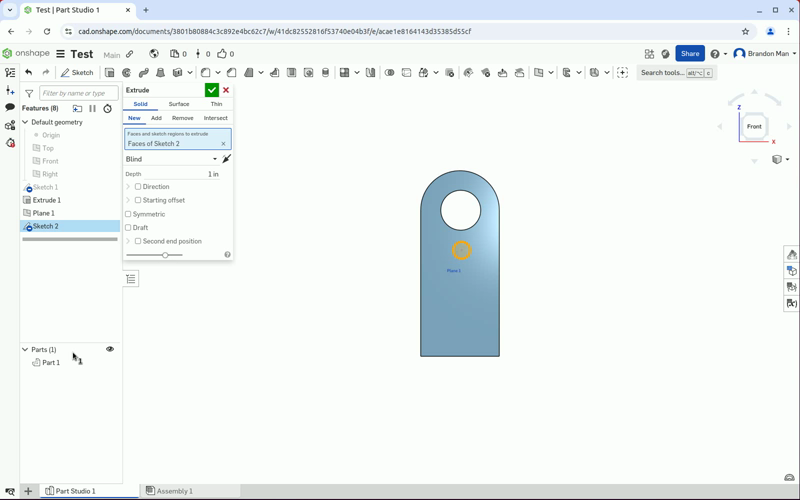
mouse_move(143, 106)
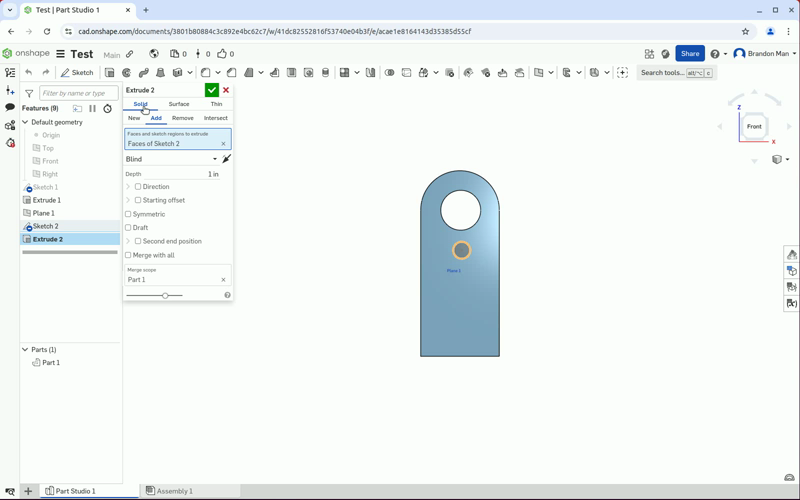
click(143, 106)
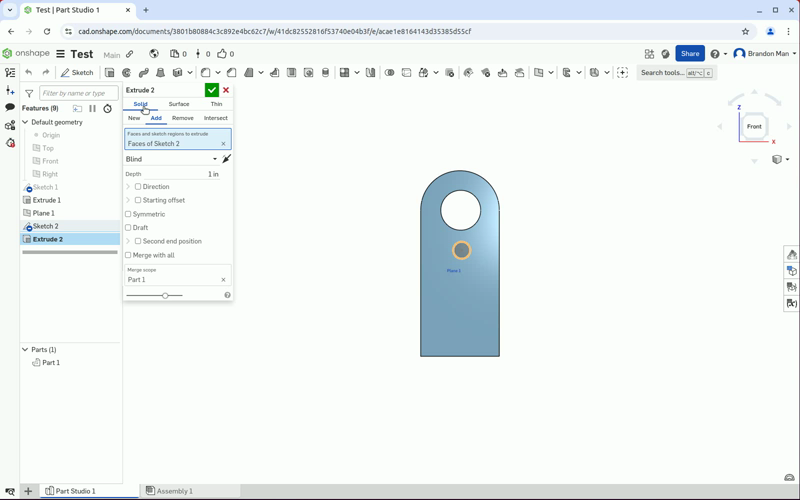
mouse_move(137, 120)
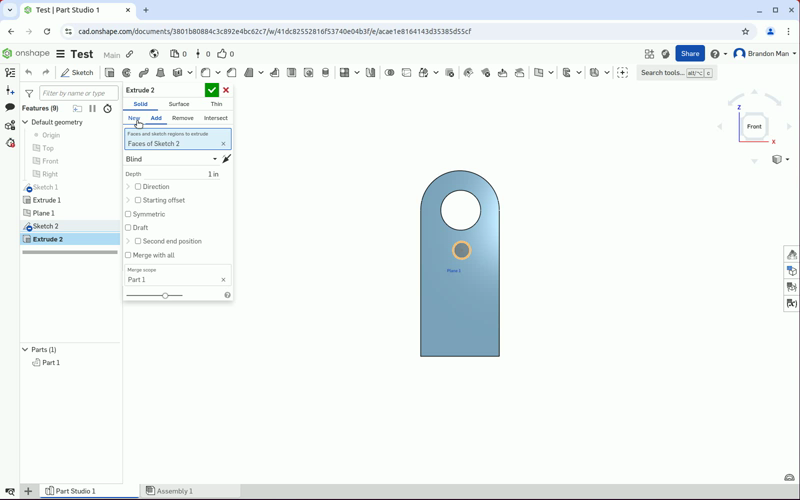
click(137, 120)
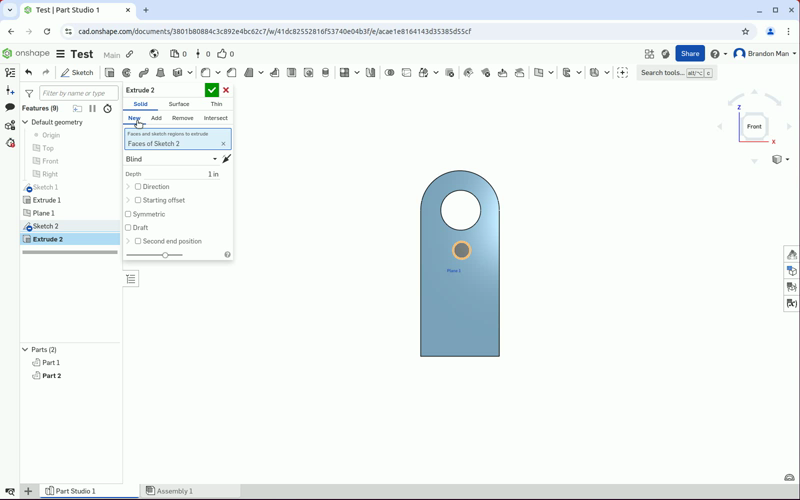
key(tab, 4)
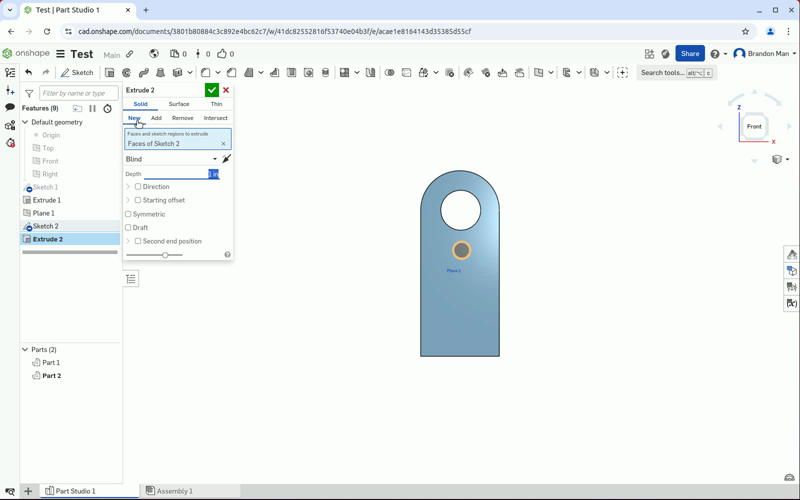
text(5.055)
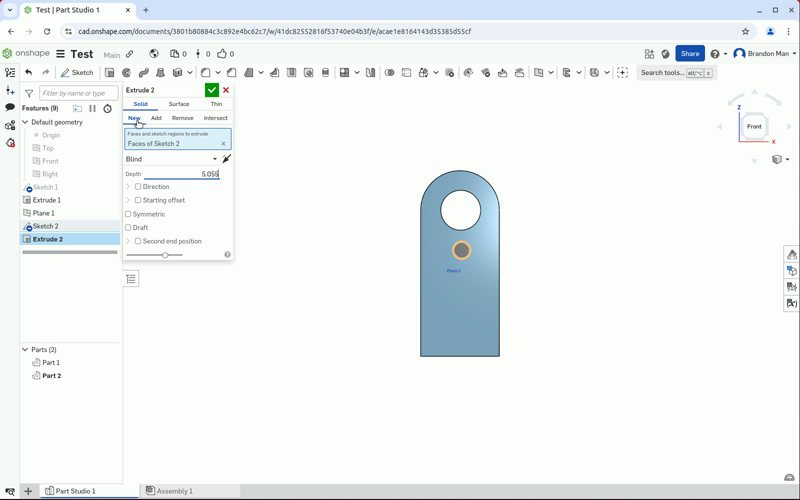
key(enter)
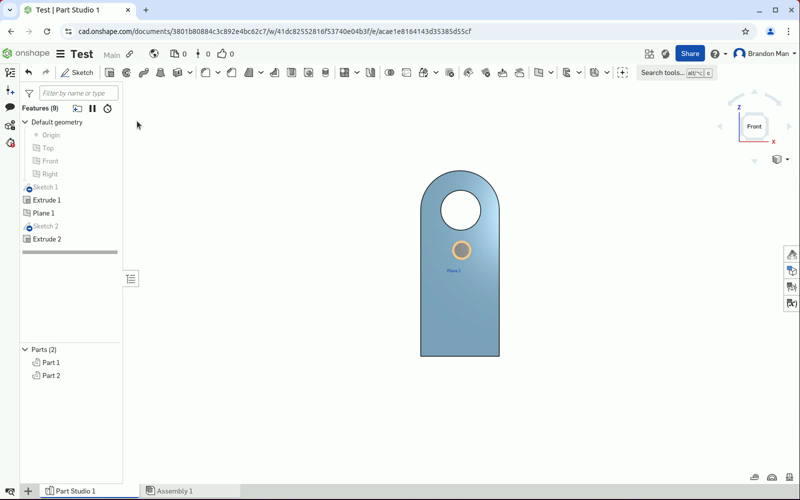
key(shift+h)
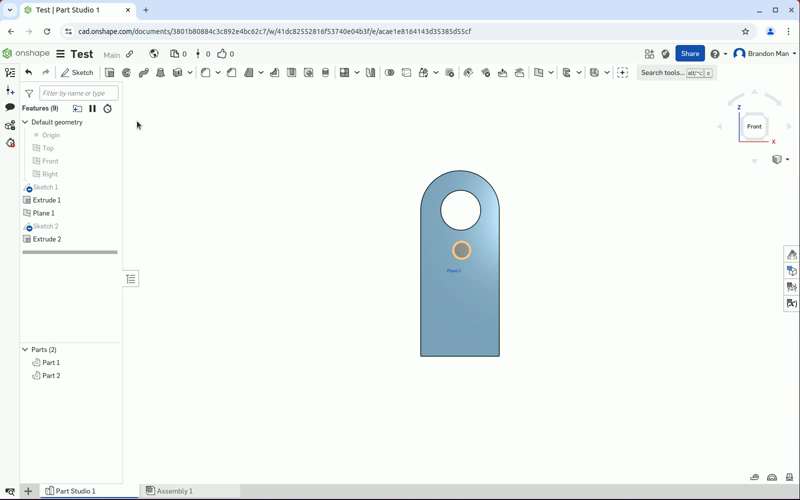
key(shift+h)
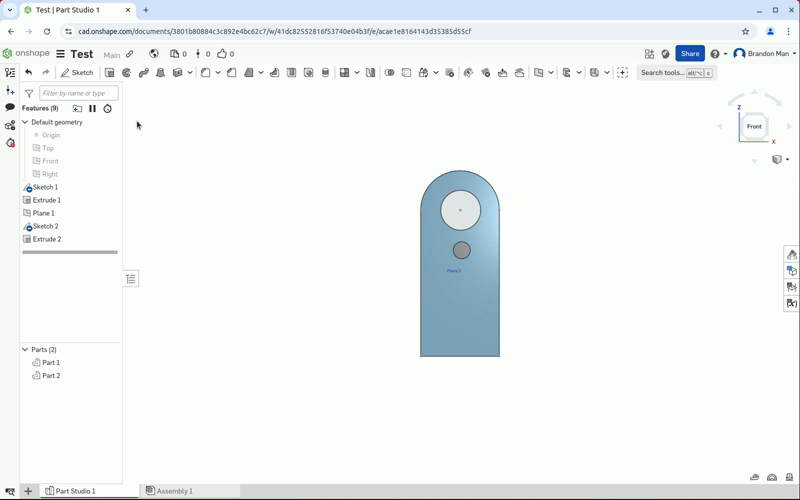
key(shift+7)
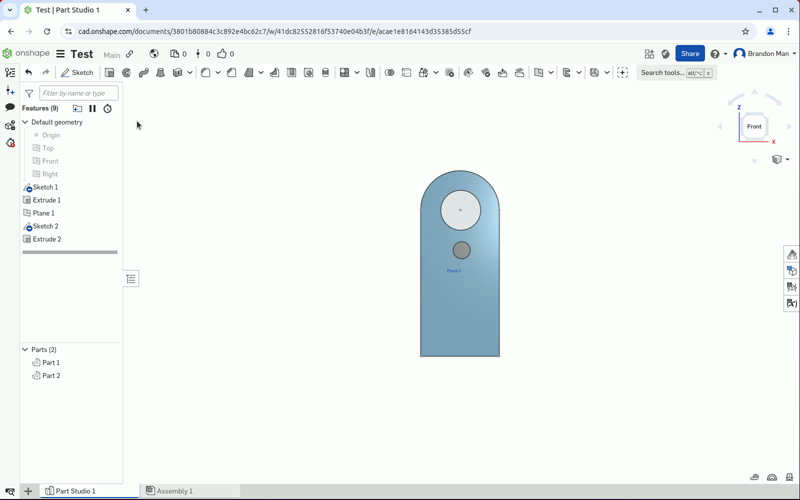
key(left, 2)
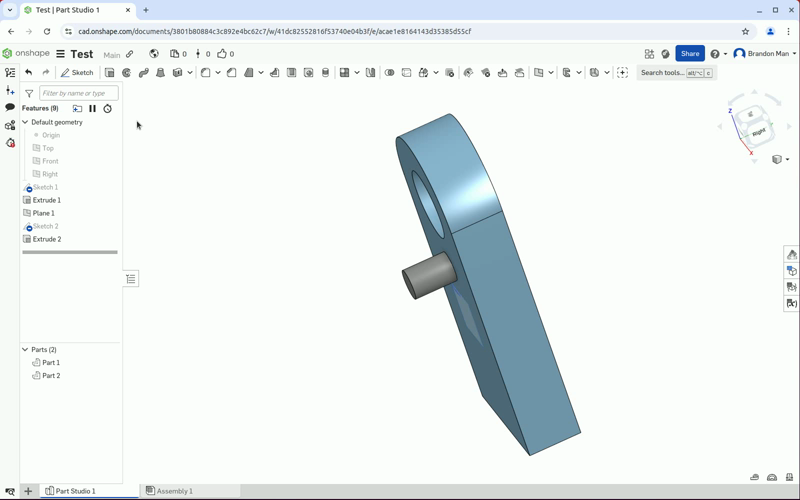
key(down, 2)
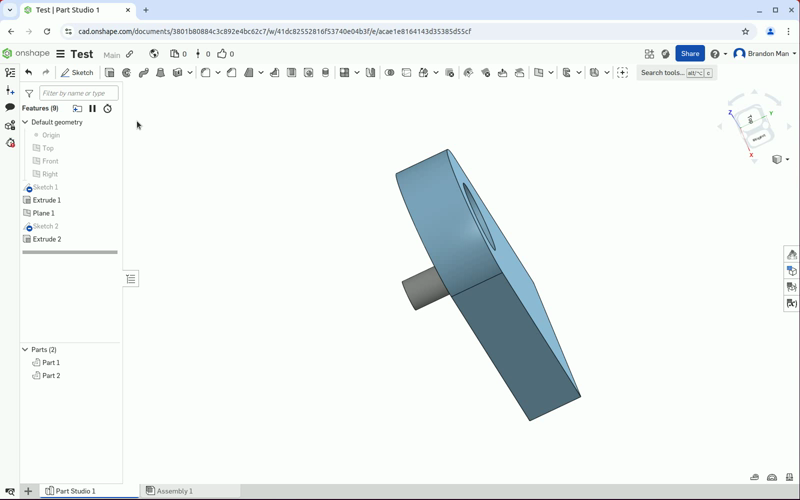
key(up, 2)
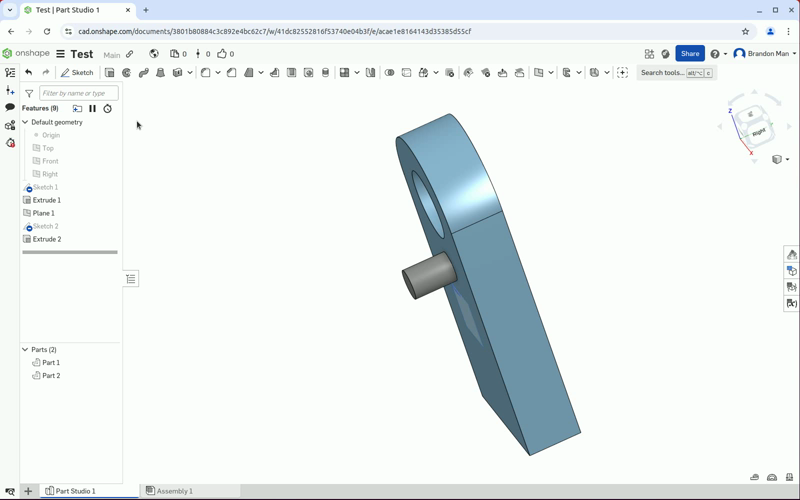
key(right, 2)
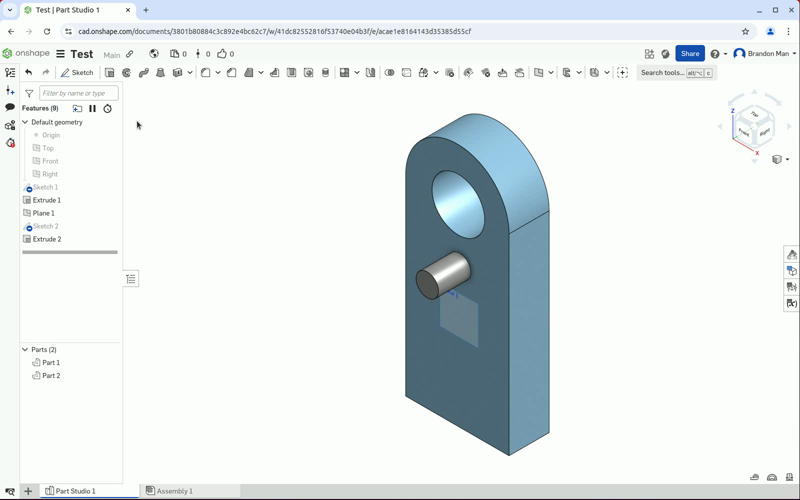
mouse_move(73, 189)
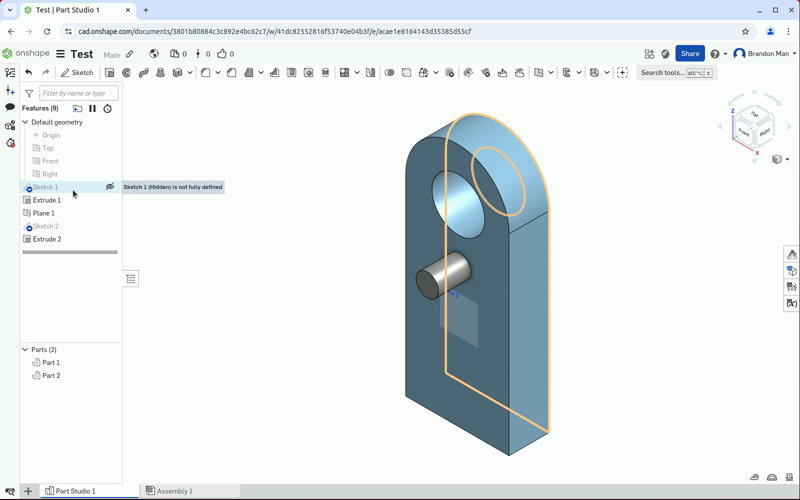
click(73, 189)